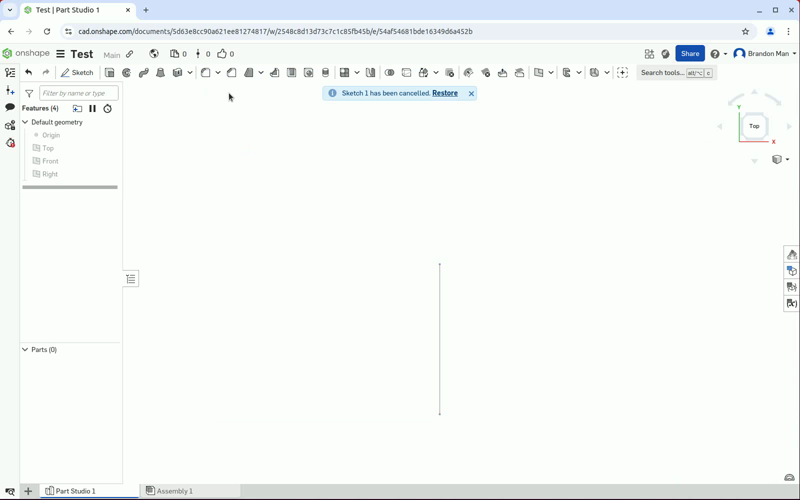
key(shift+h)
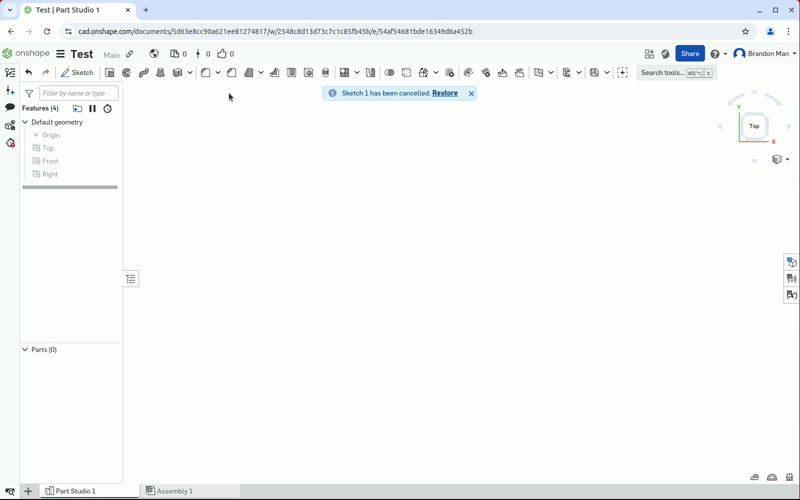
mouse_move(73, 352)
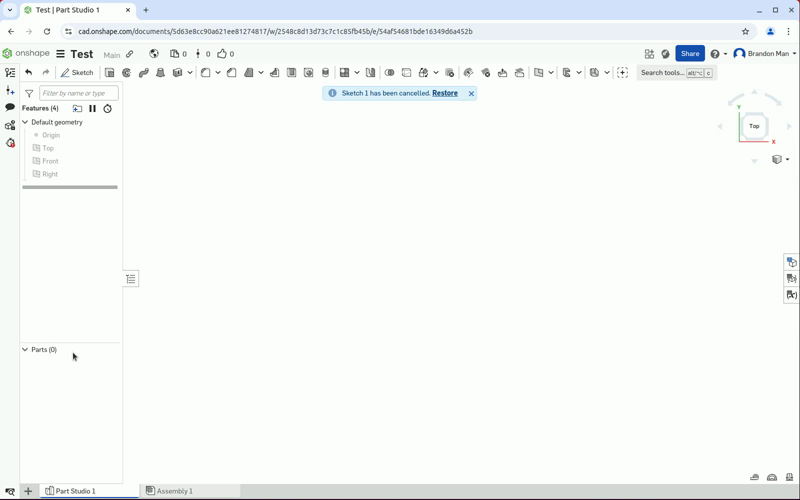
key(y)
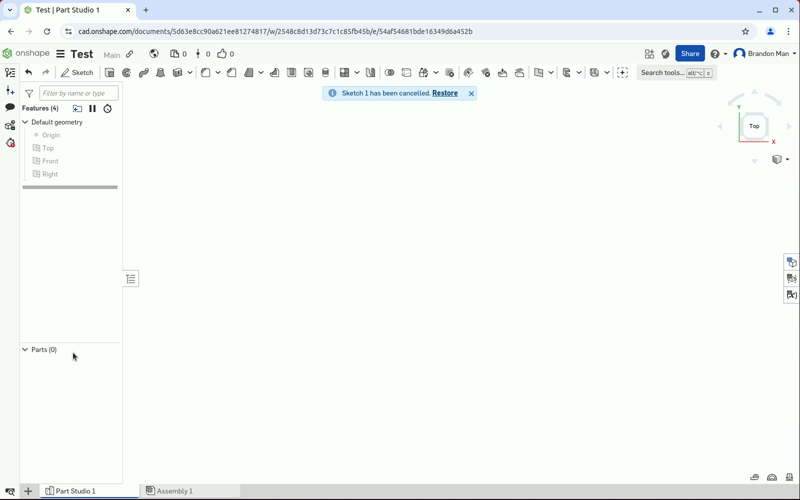
key(shift+p)
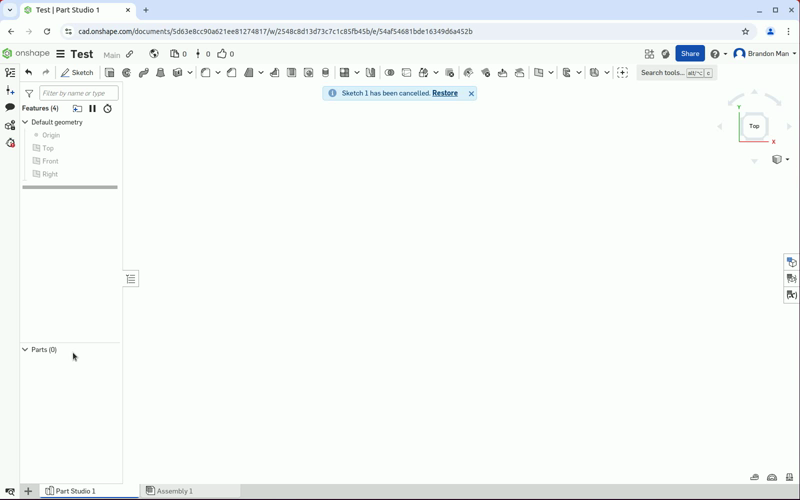
key(space)
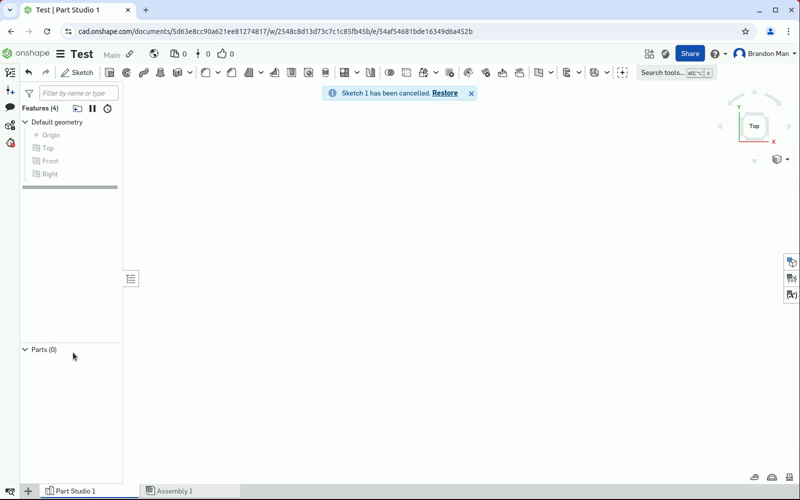
key_down(shift)
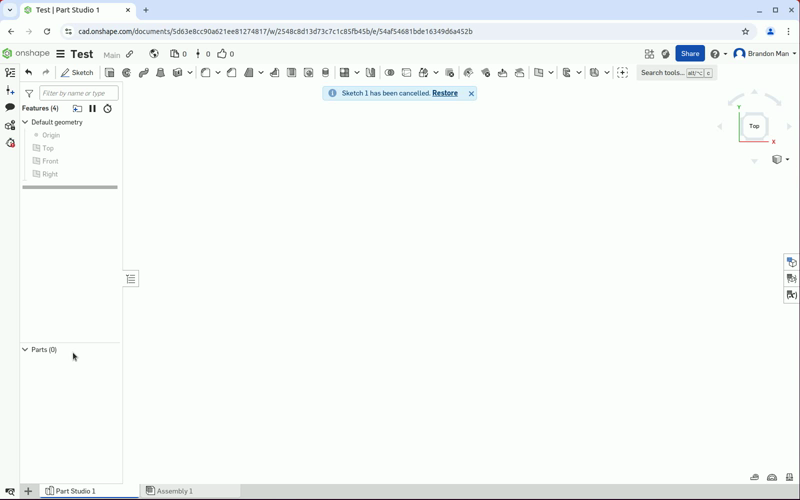
key(up)
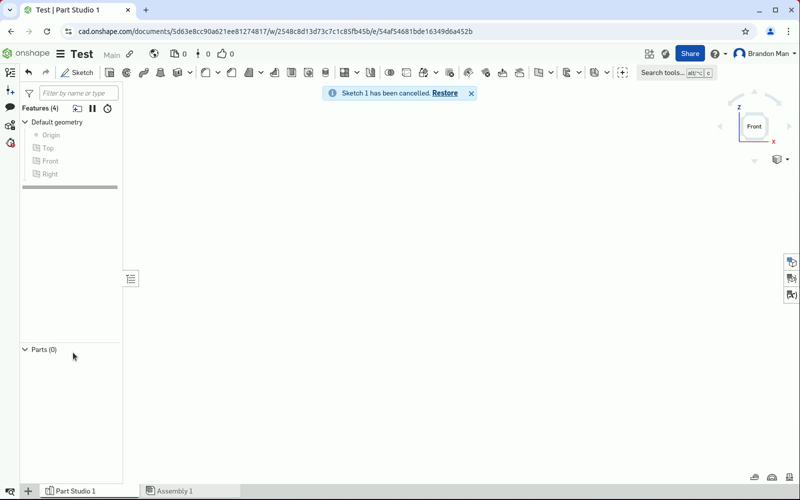
key_up(shift)
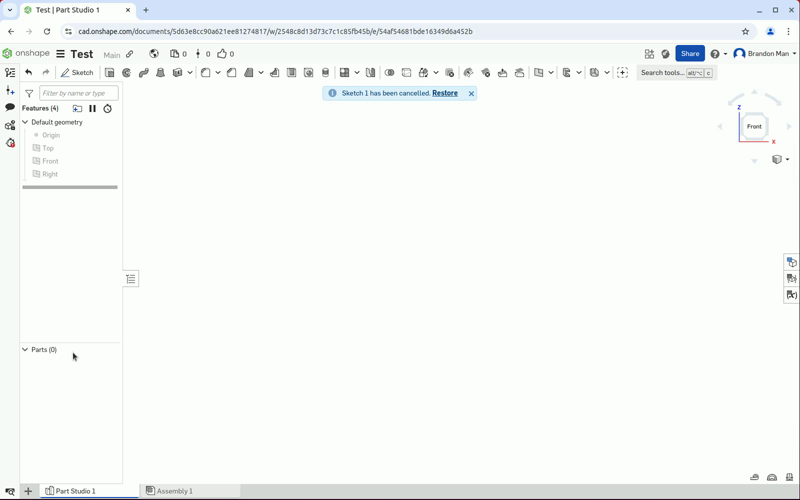
mouse_move(73, 352)
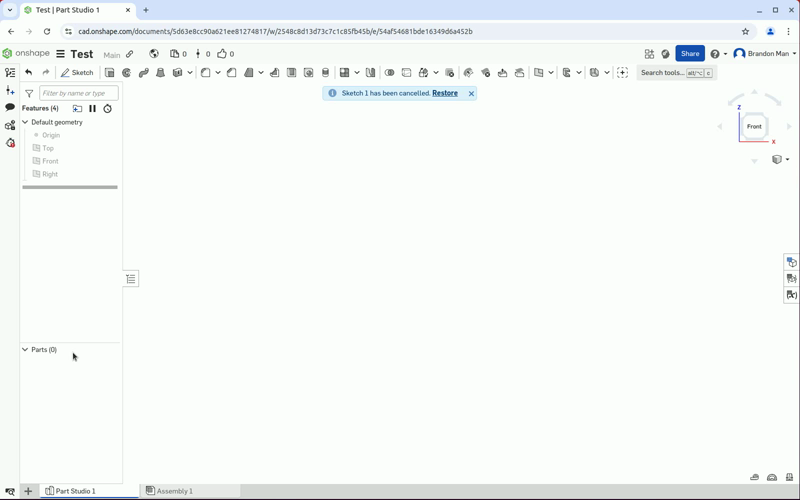
key(shift+y)
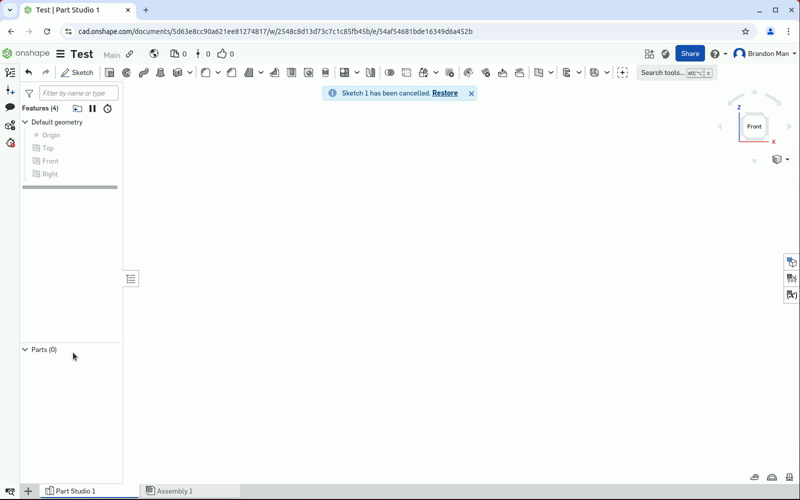
key(shift+s)
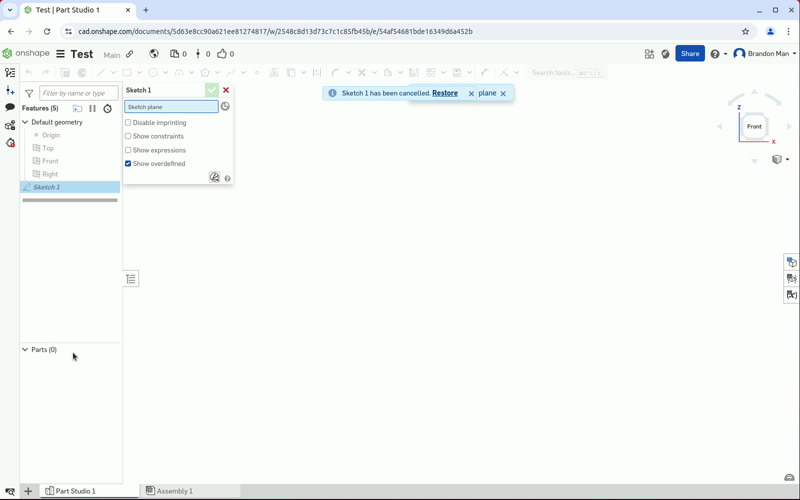
mouse_move(73, 163)
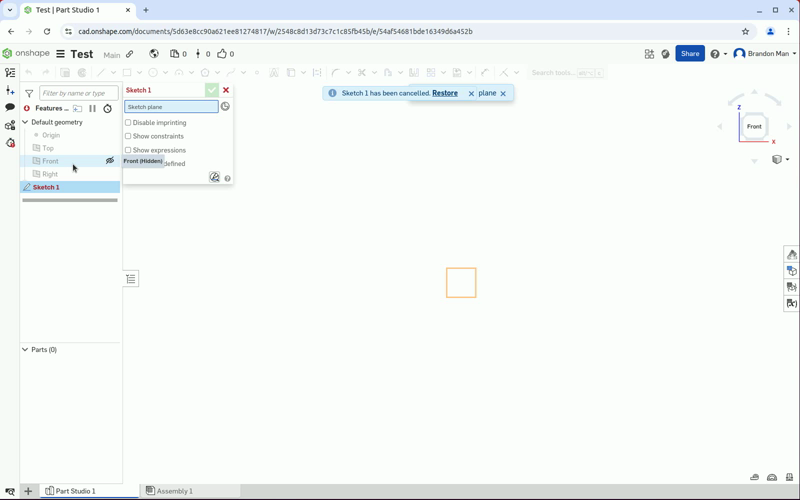
click(73, 163)
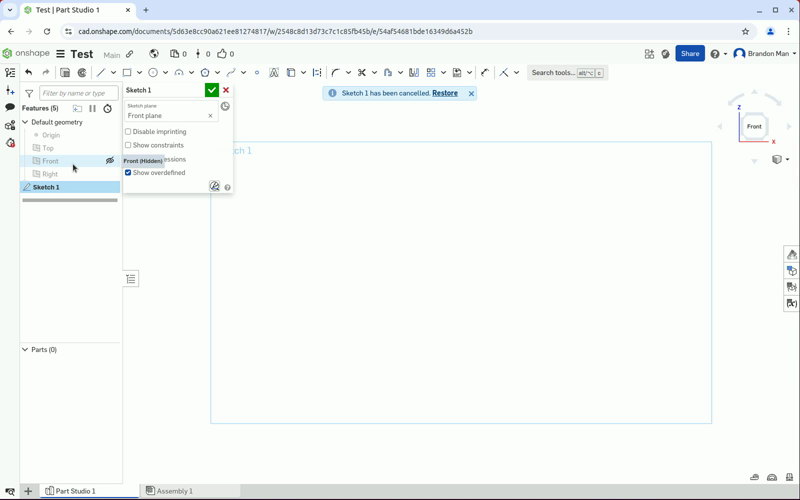
mouse_move(73, 352)
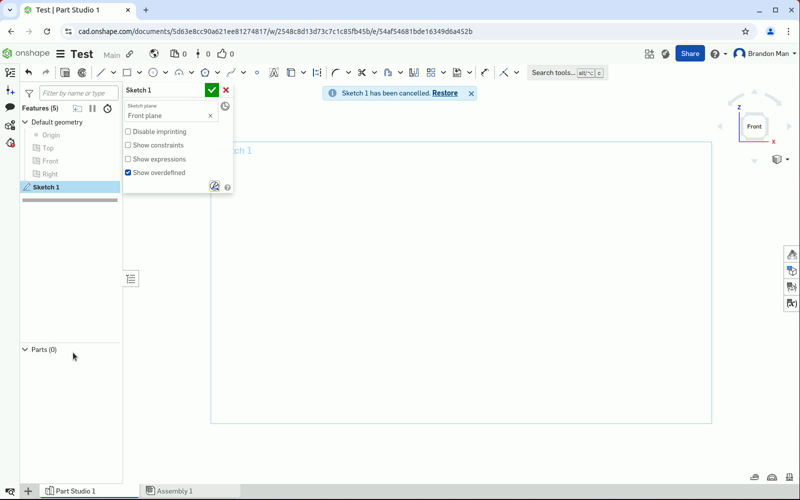
key(y)
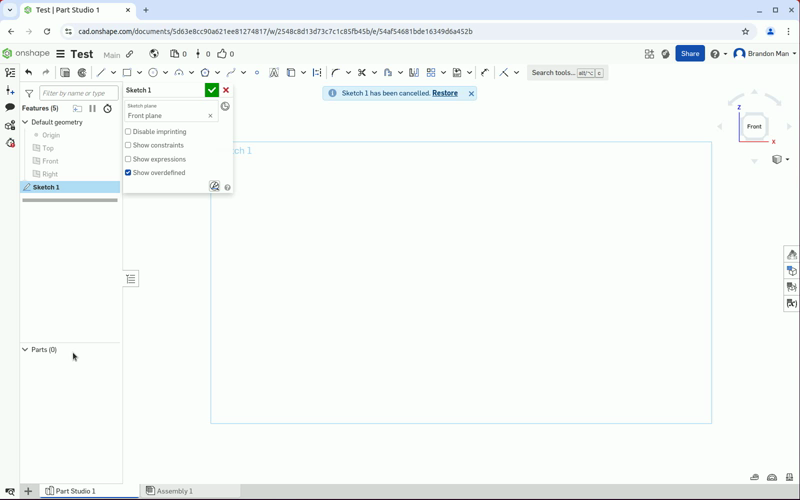
key(l)
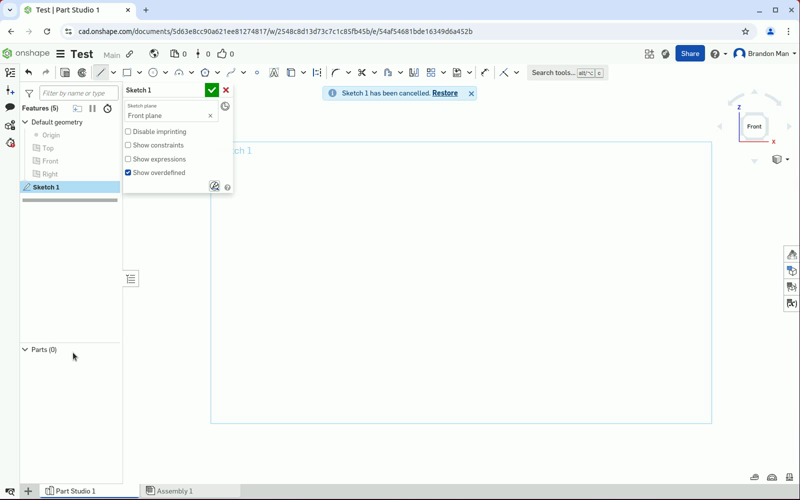
key_down(shift)
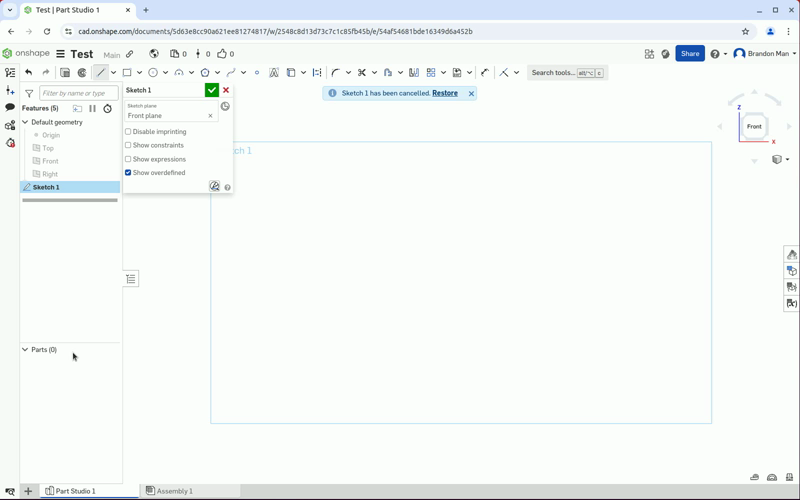
mouse_move(460, 282)
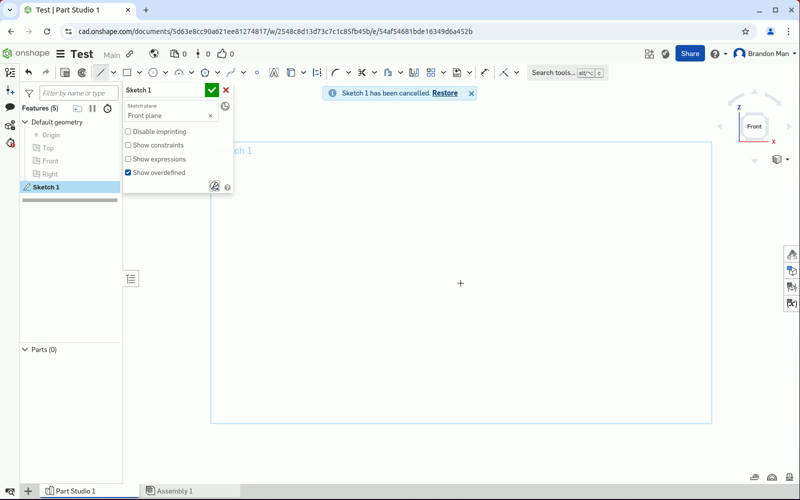
click(460, 282)
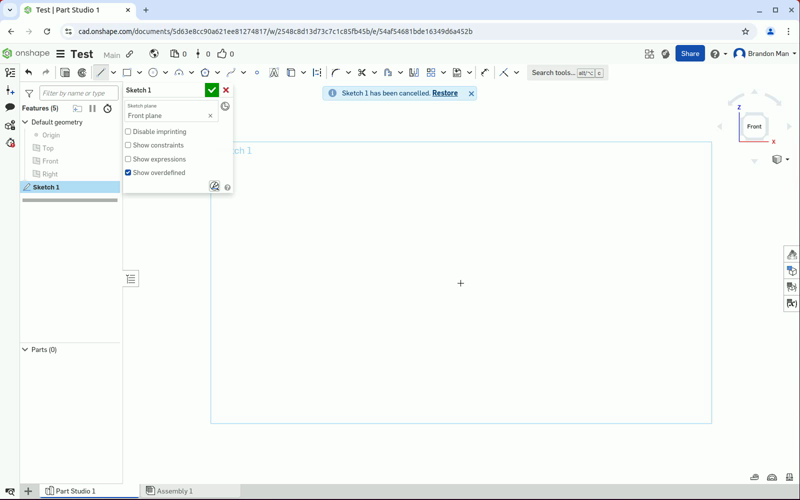
key_up(shift)
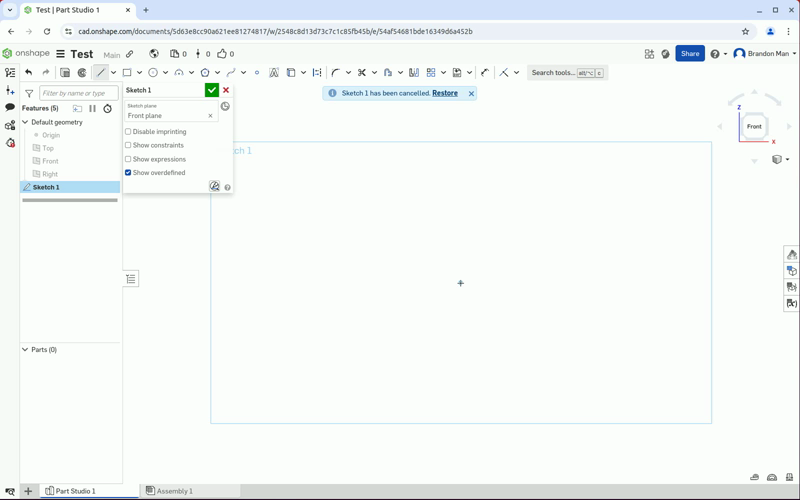
key_down(shift)
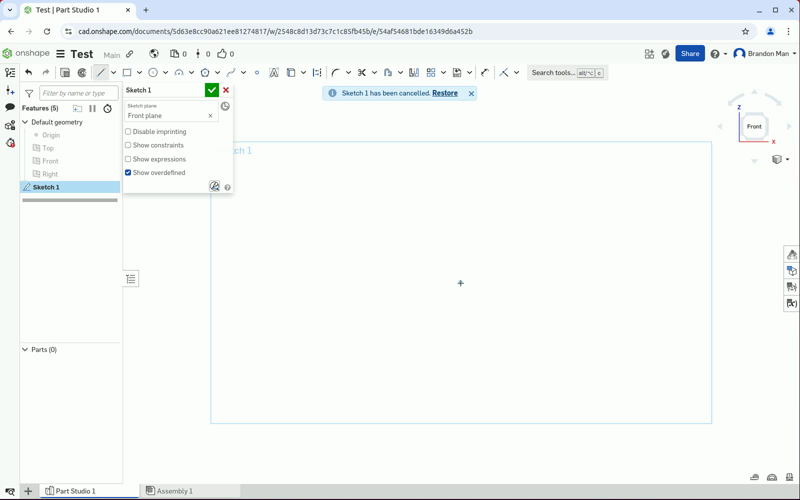
mouse_move(573, 282)
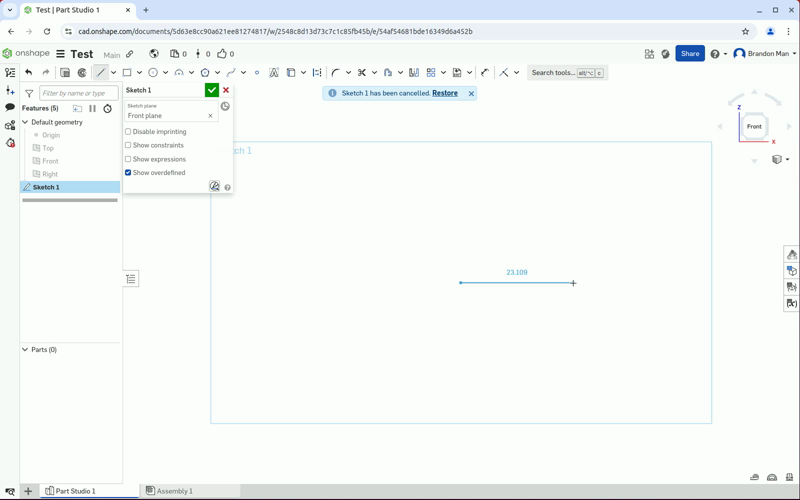
click(573, 282)
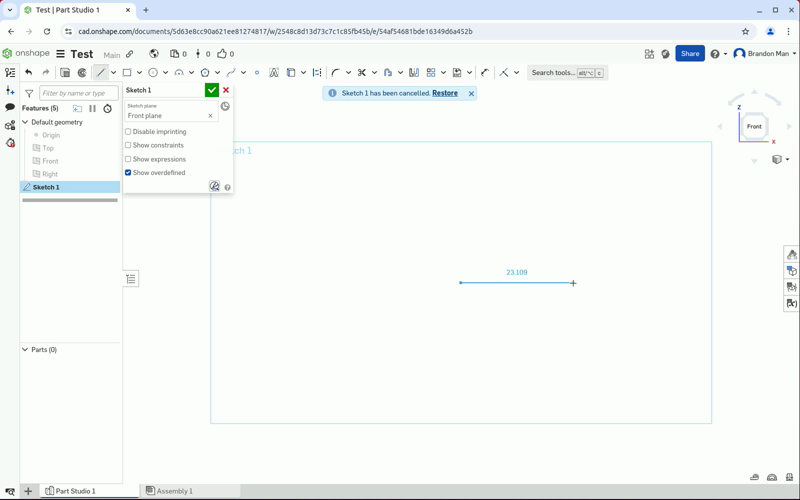
key_up(shift)
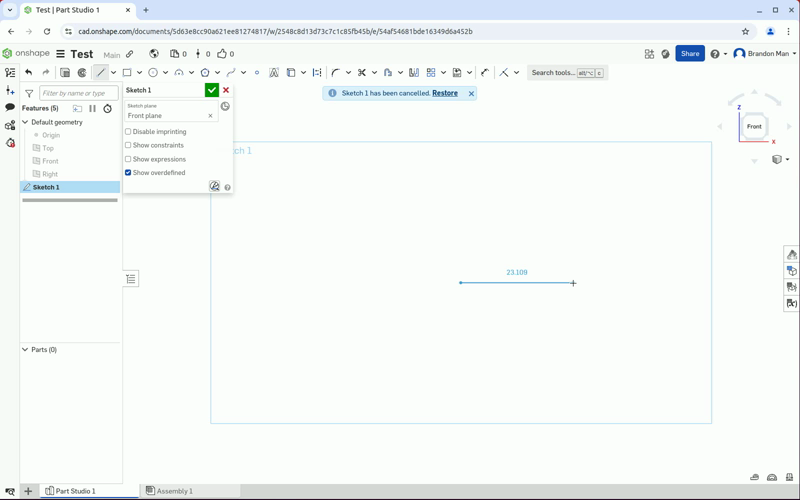
key_down(shift)
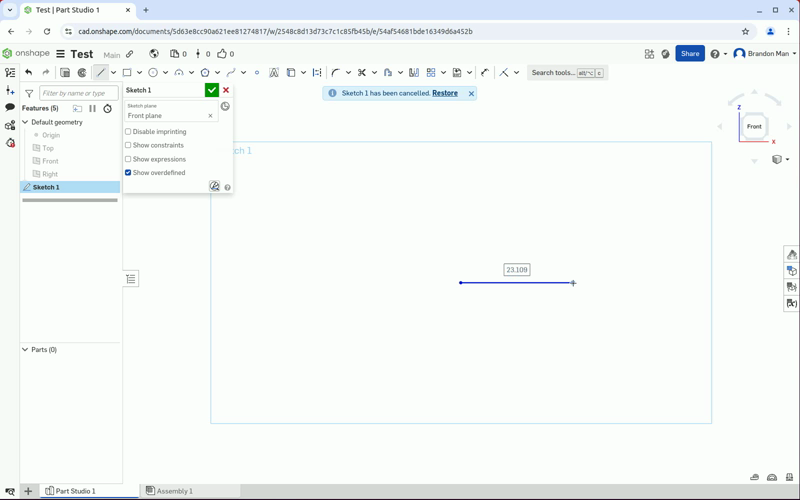
mouse_move(573, 176)
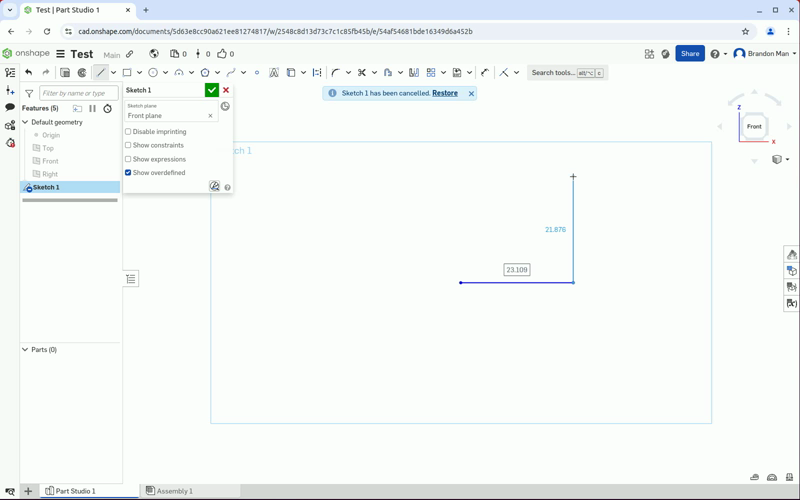
click(573, 176)
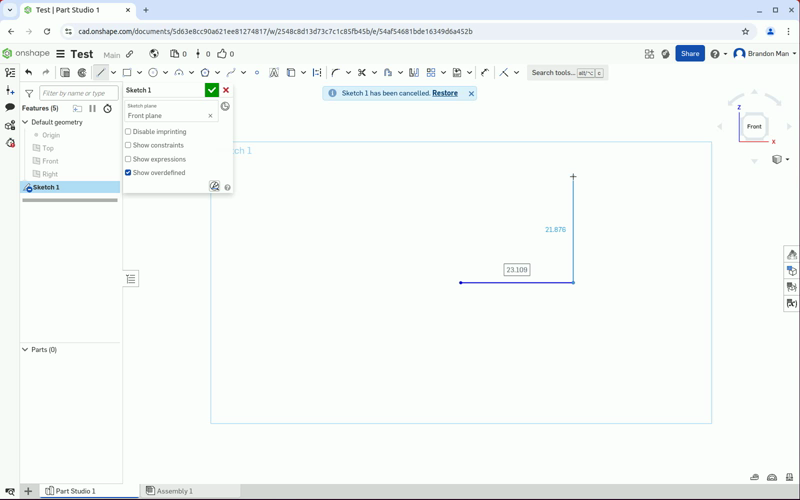
key_up(shift)
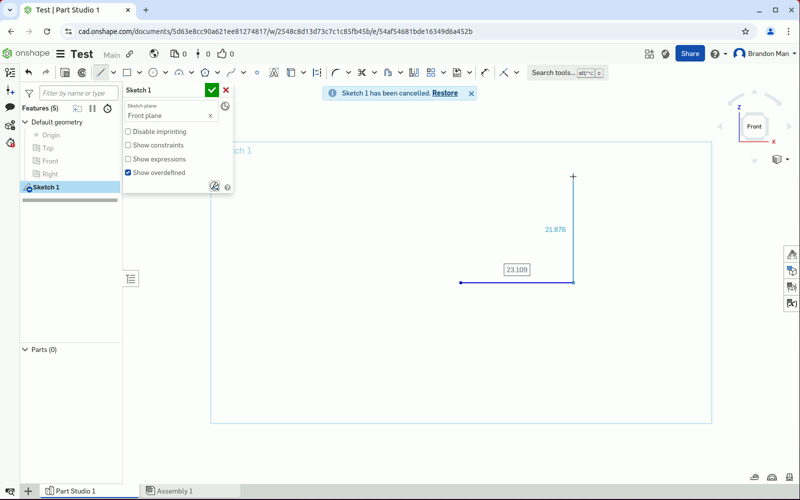
key_down(shift)
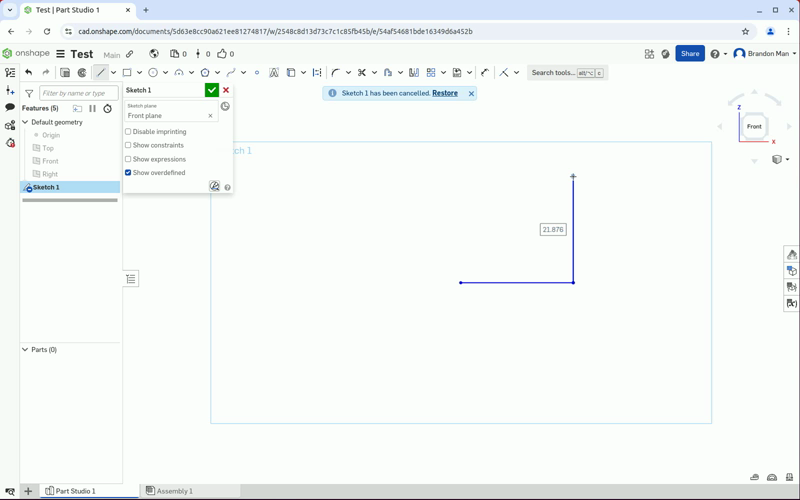
mouse_move(460, 282)
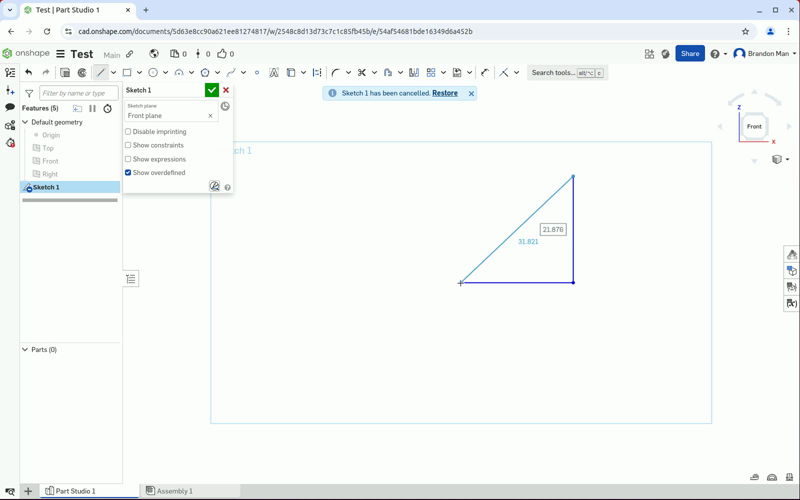
key_up(shift)
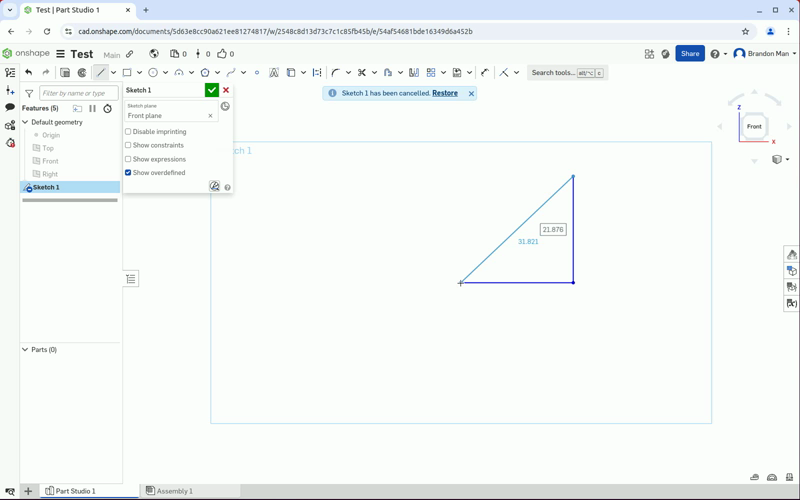
click(460, 282)
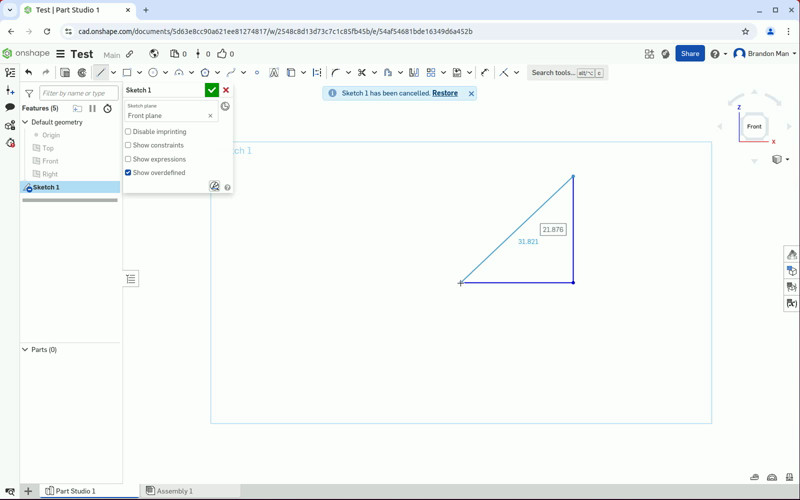
key(esc)
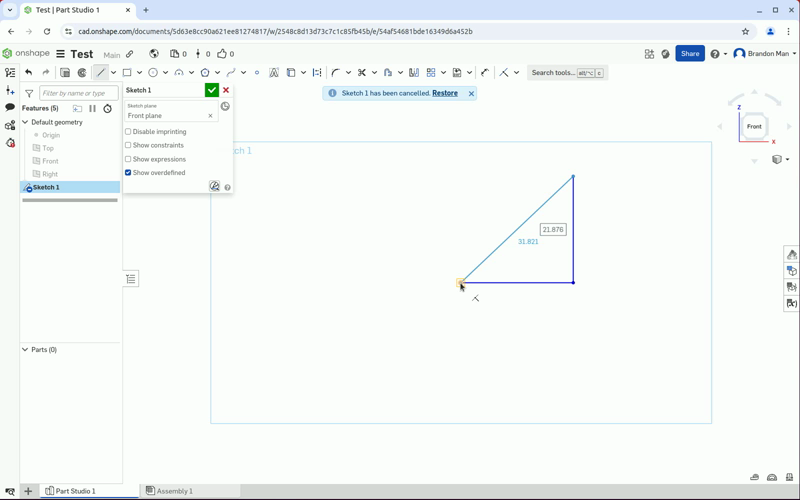
mouse_move(534, 231)
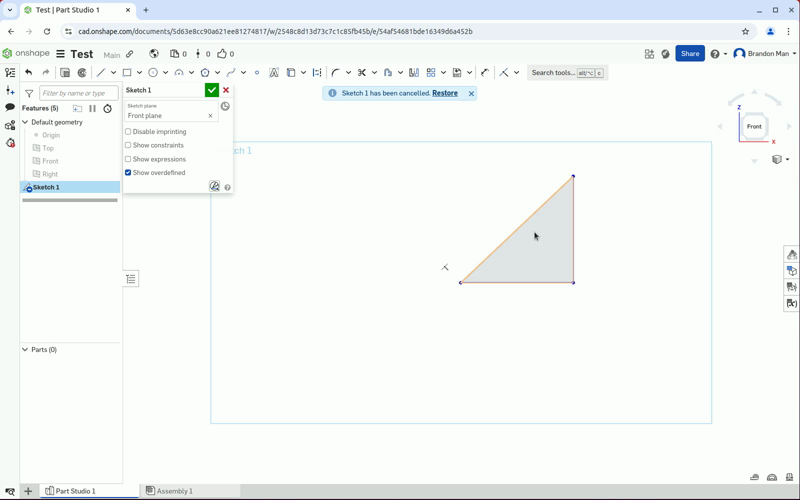
click(534, 231)
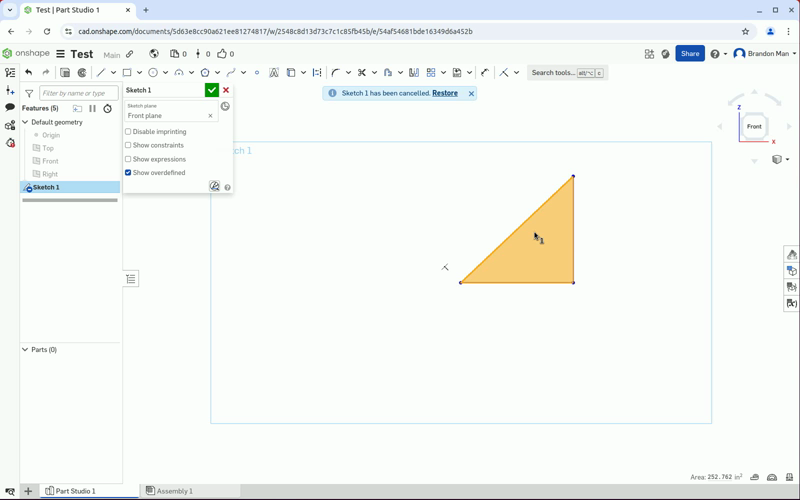
mouse_move(73, 352)
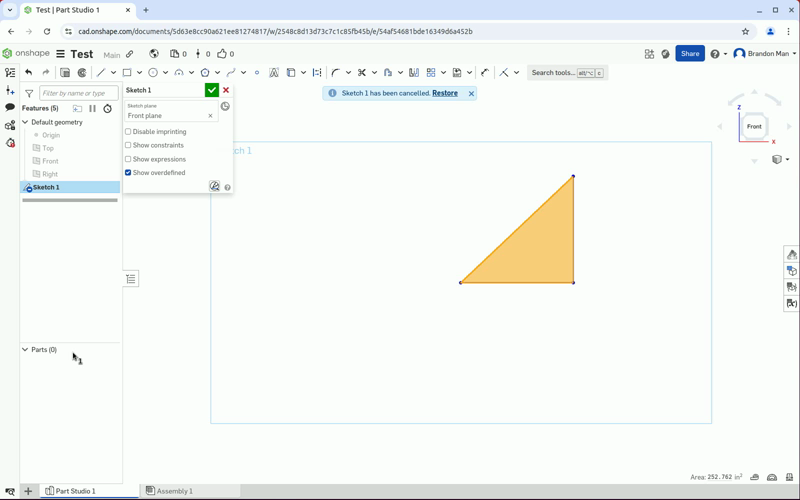
key(shift+y)
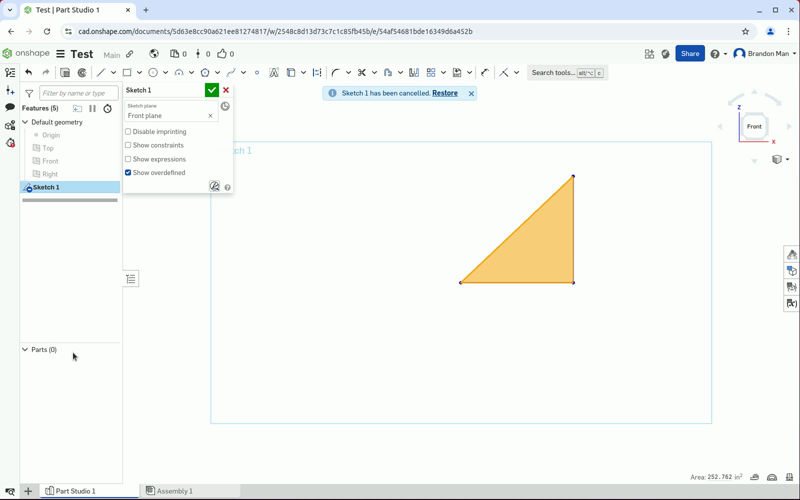
key(shift+e)
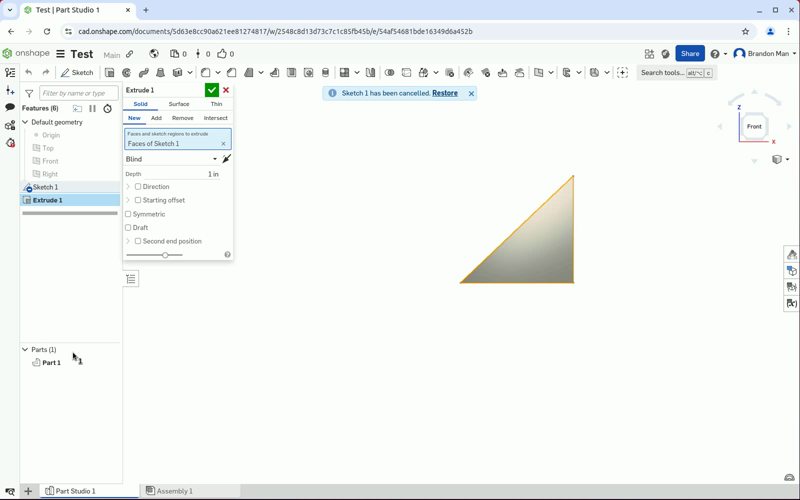
mouse_move(143, 106)
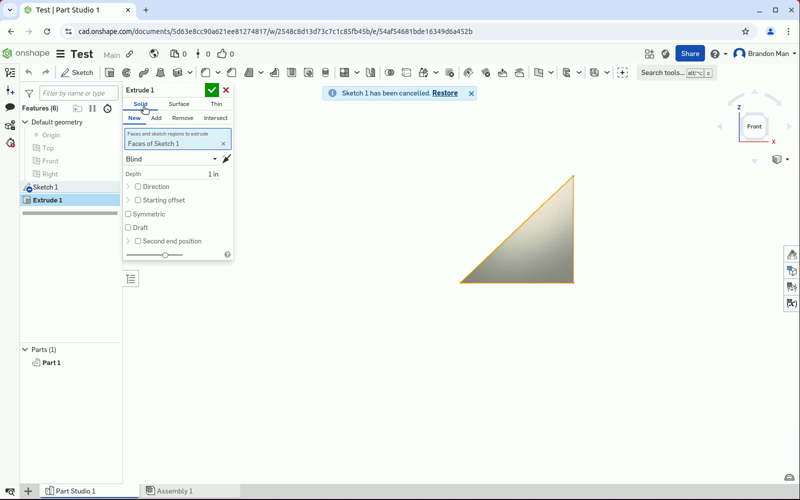
click(143, 106)
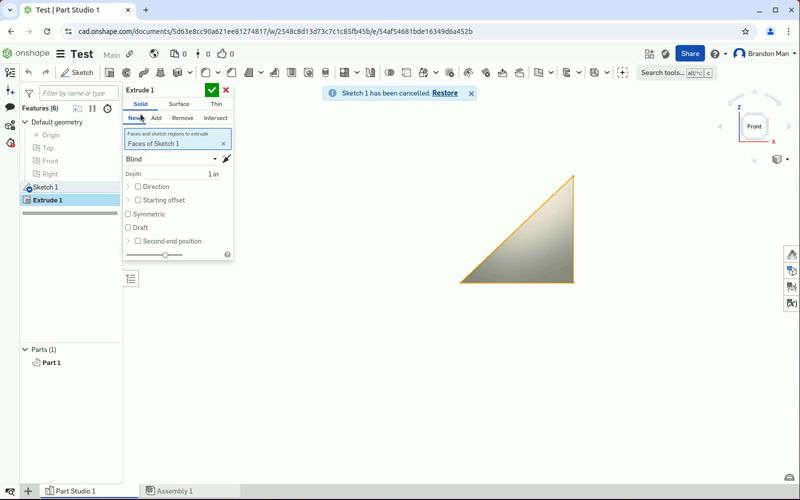
mouse_move(137, 120)
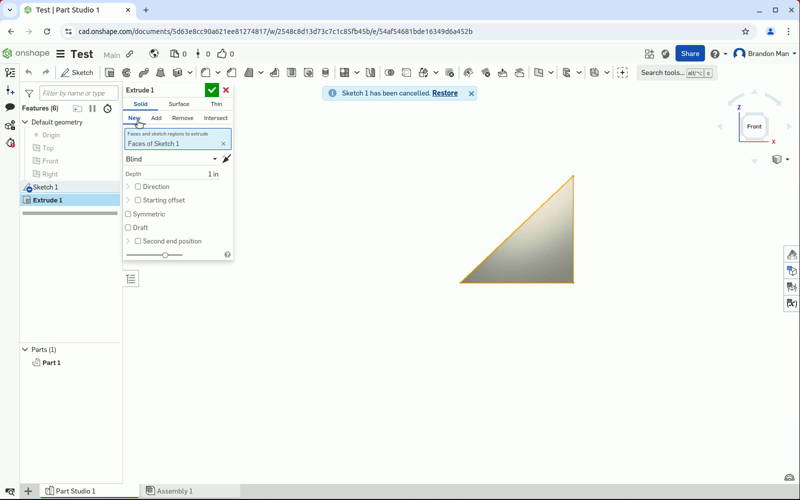
click(137, 120)
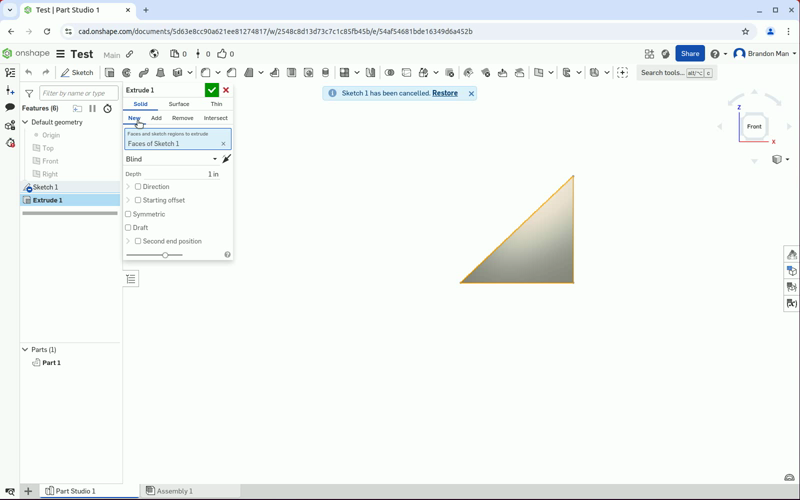
key(tab, 4)
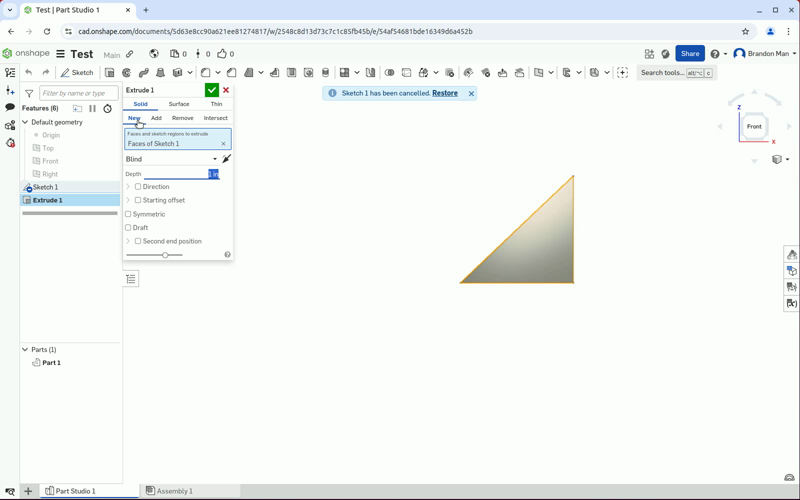
text(32.736)
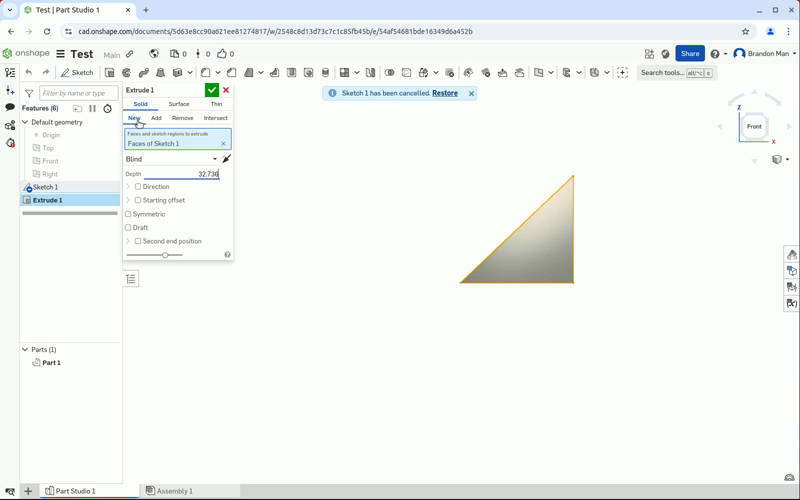
key(tab, 3)
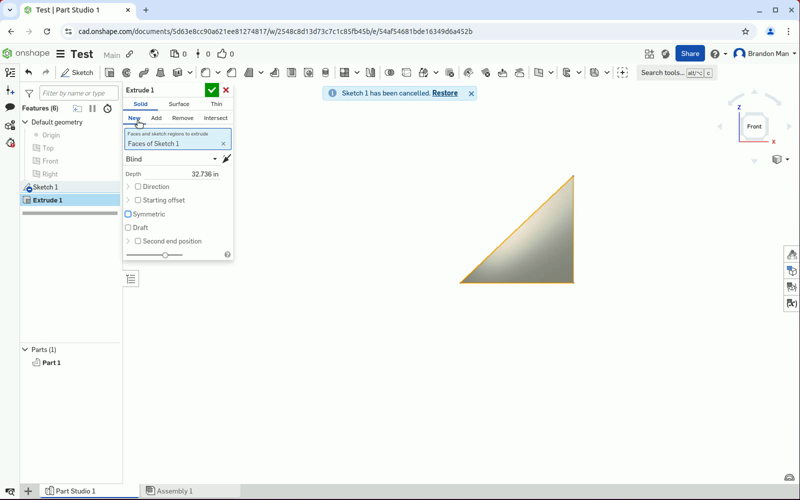
key(space)
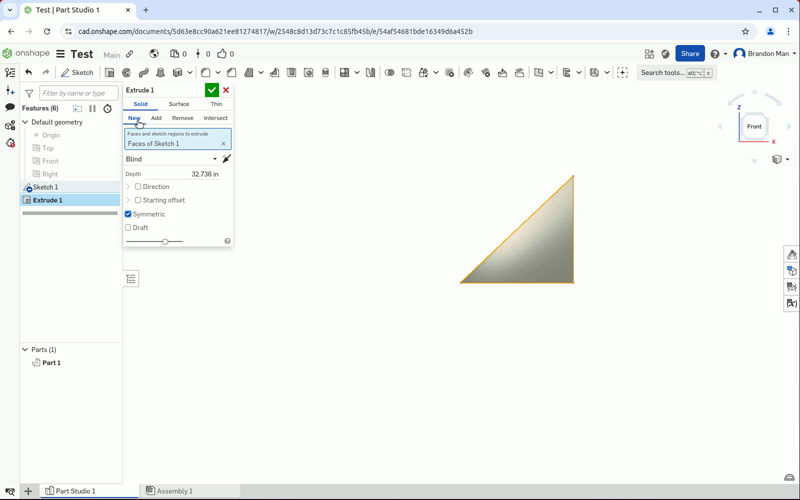
key(enter)
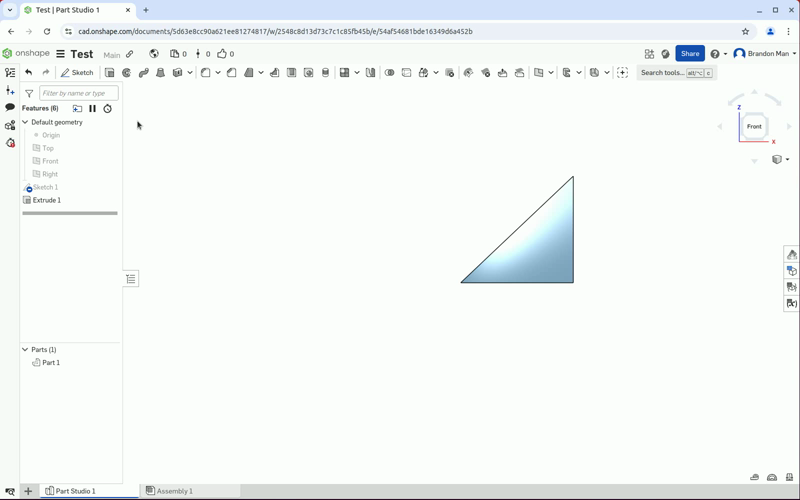
key(shift+h)
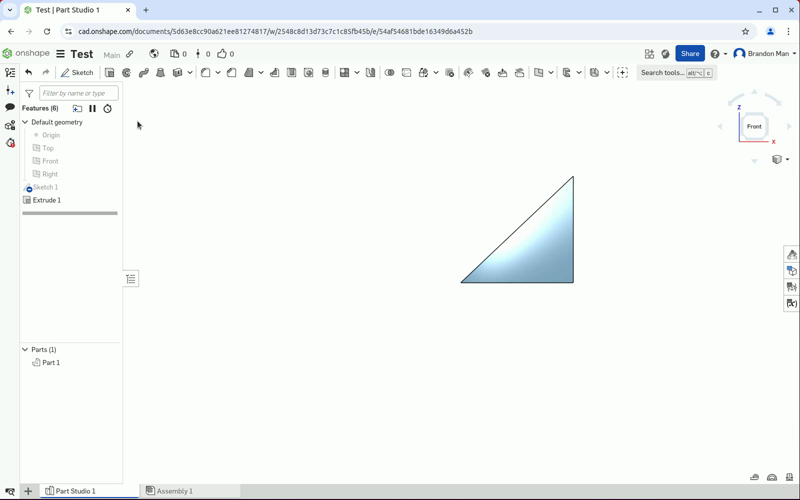
key(shift+h)
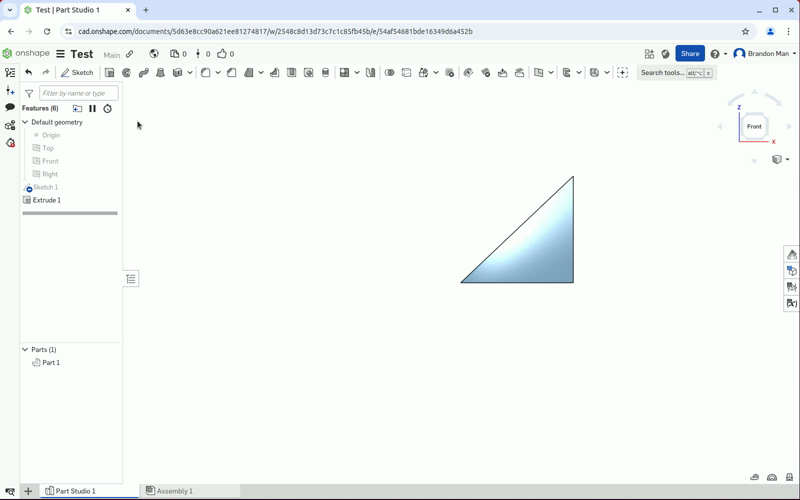
mouse_move(73, 189)
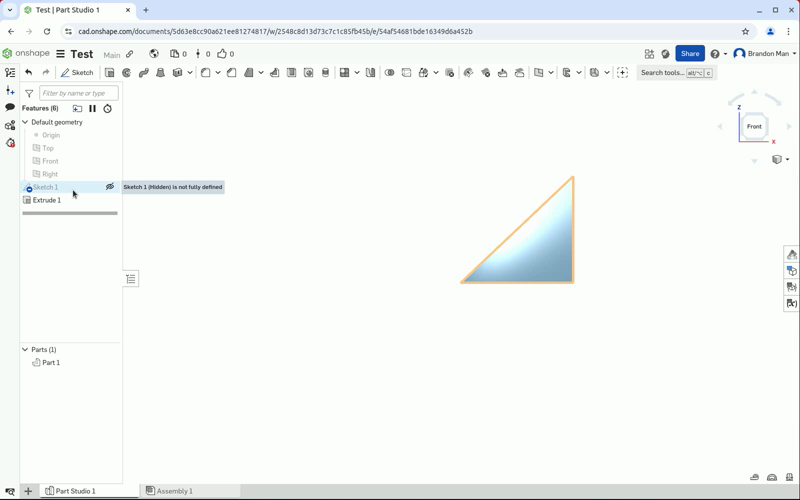
click(73, 189)
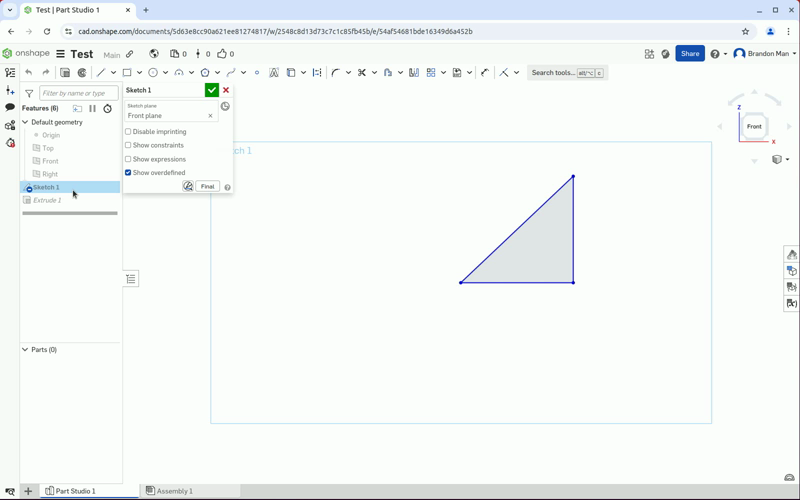
mouse_move(229, 92)
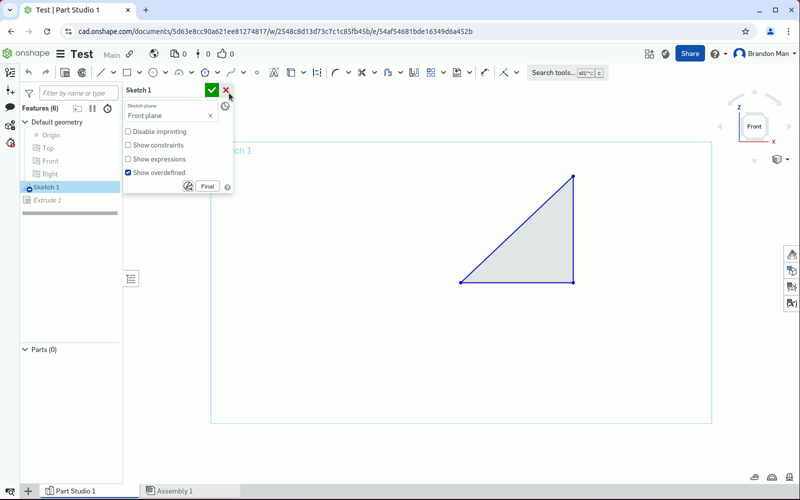
click(229, 92)
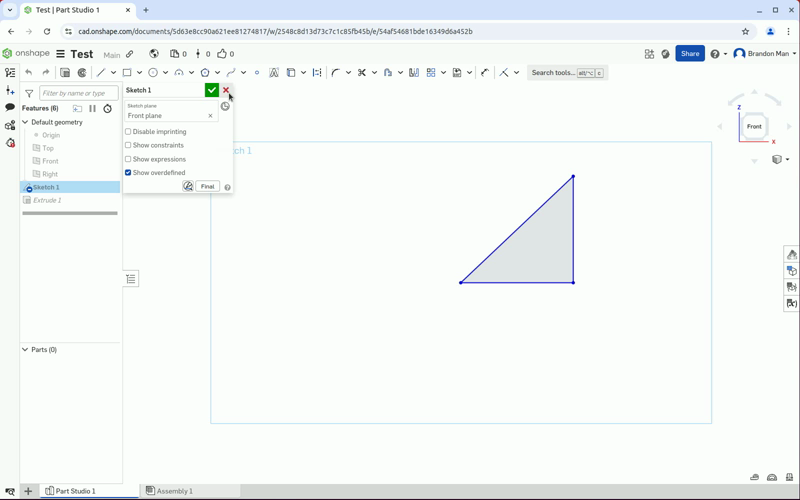
key(shift+s)
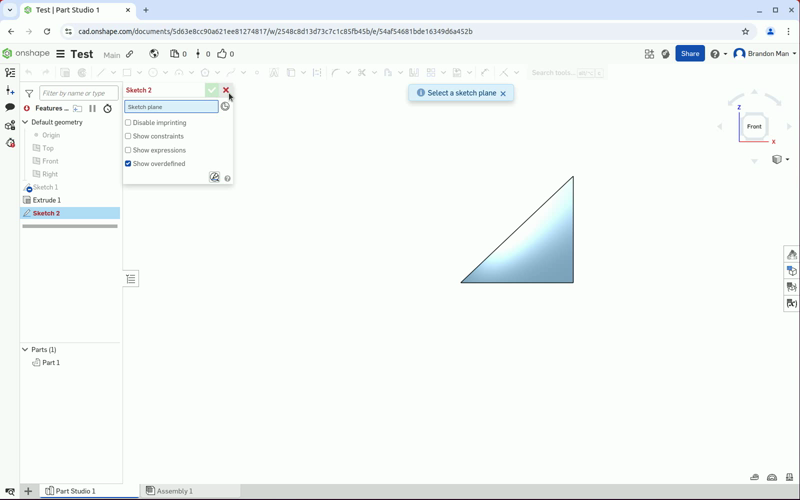
mouse_move(73, 163)
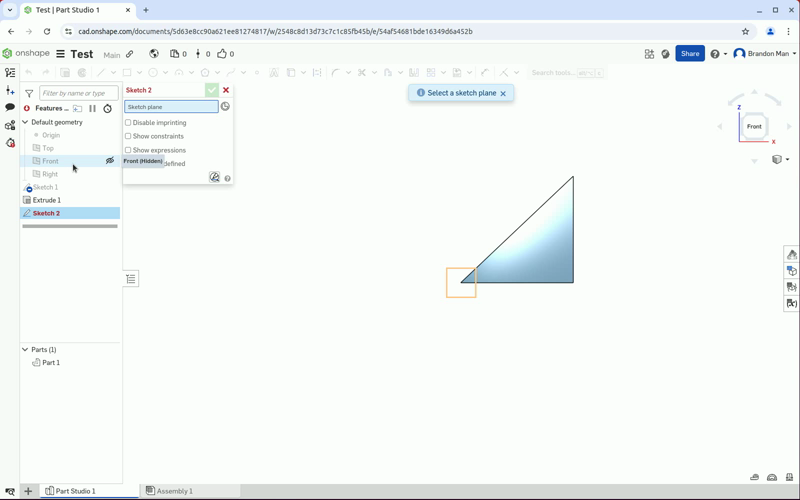
click(73, 163)
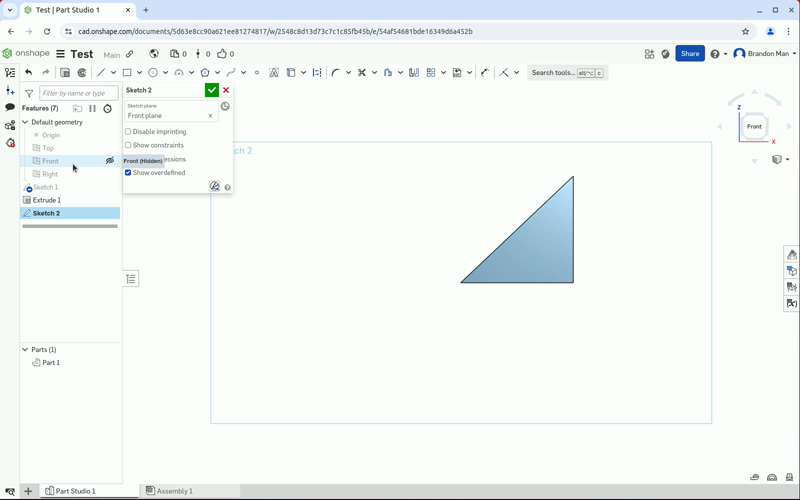
mouse_move(73, 352)
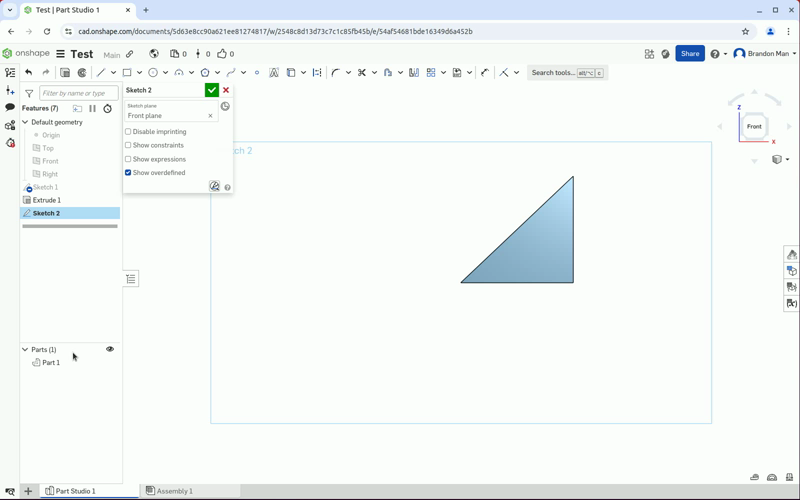
key(y)
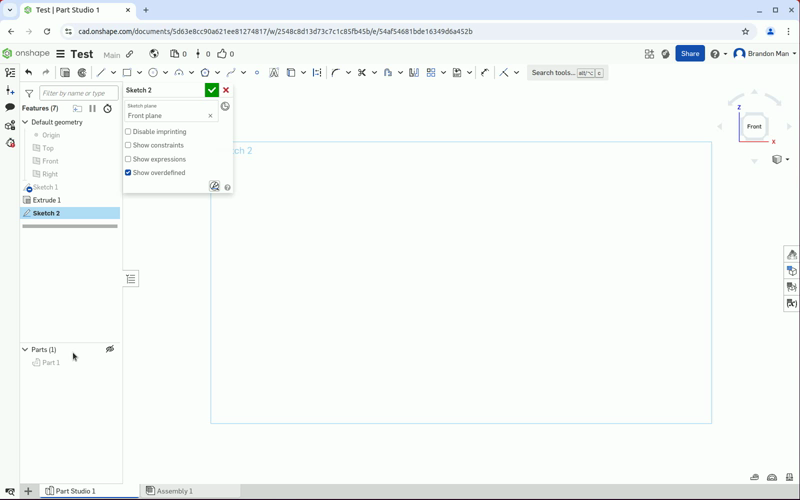
key(l)
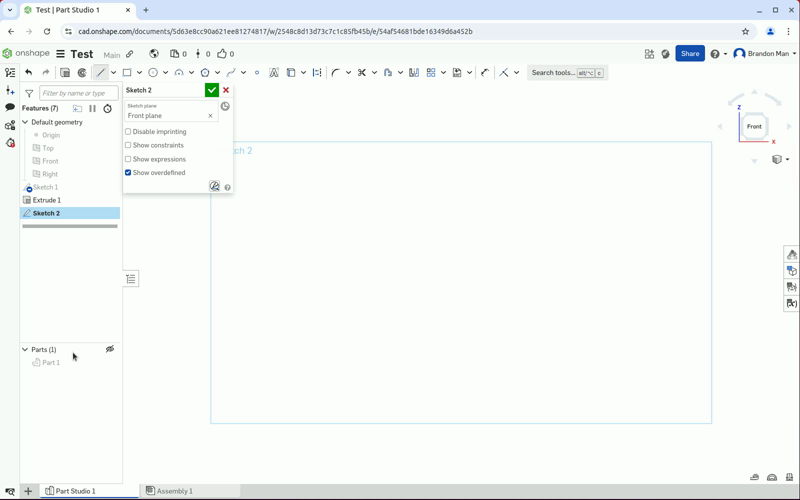
key_down(shift)
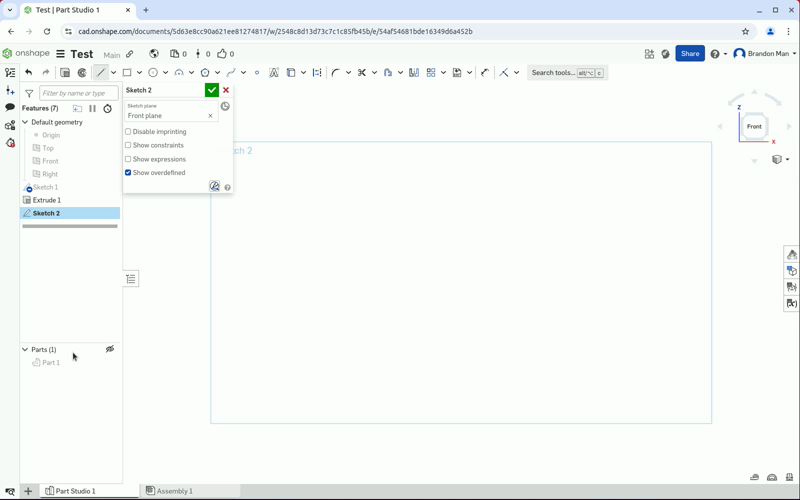
mouse_move(460, 282)
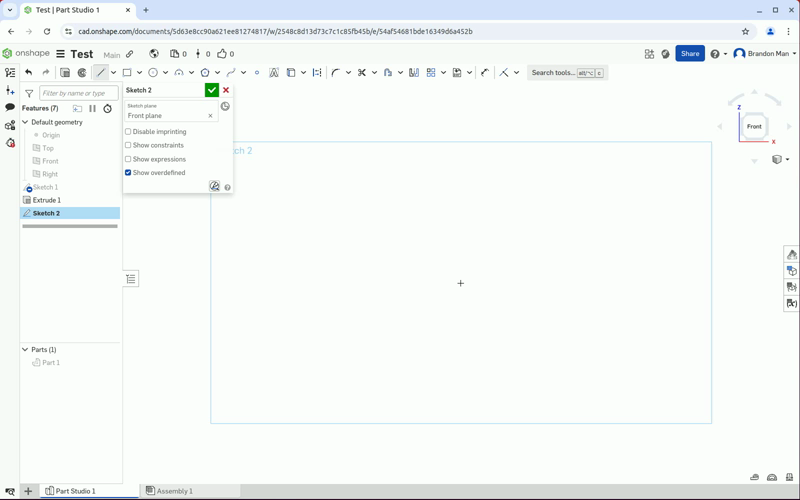
click(460, 282)
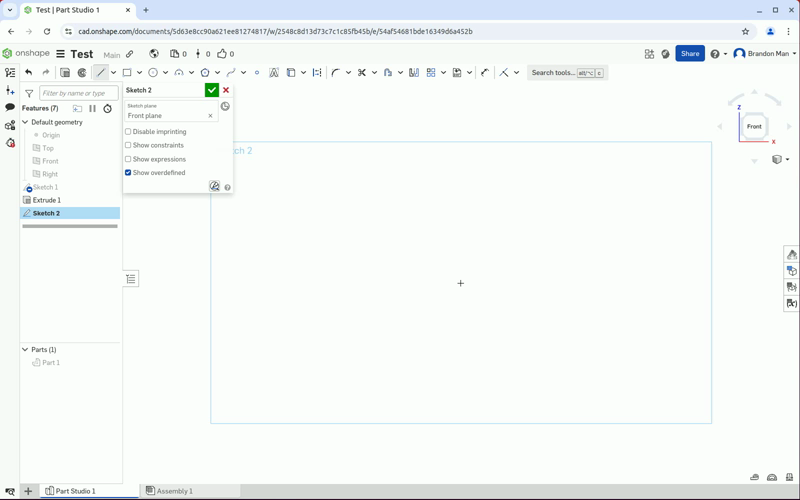
key_up(shift)
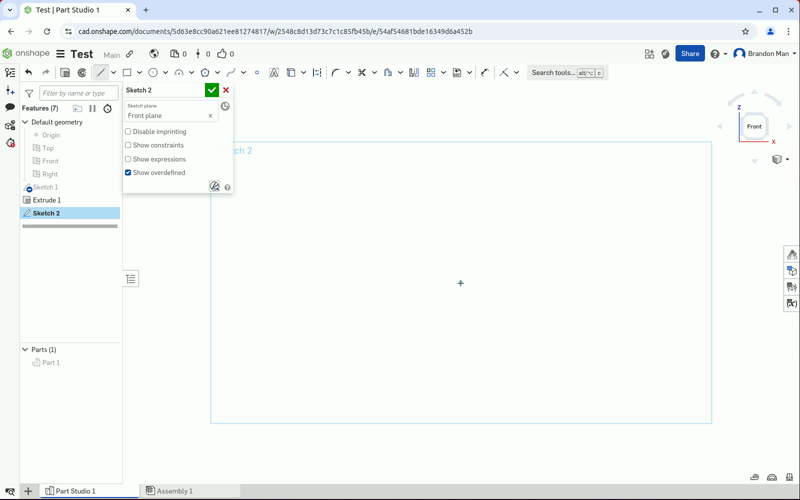
key_down(shift)
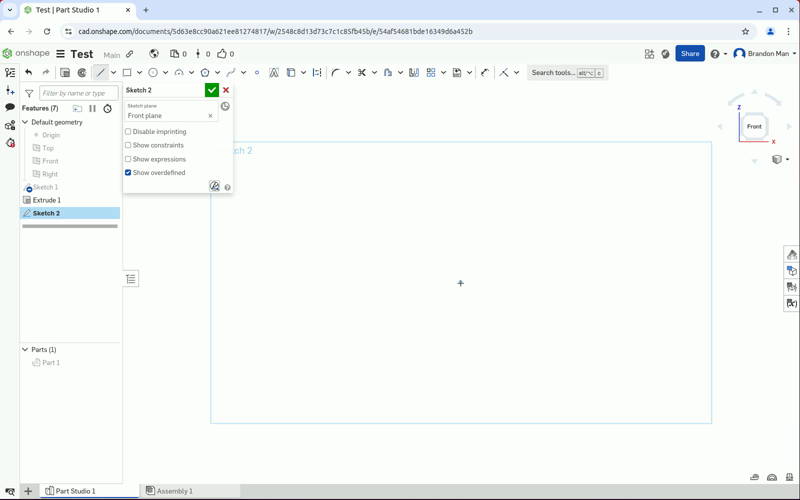
mouse_move(490, 282)
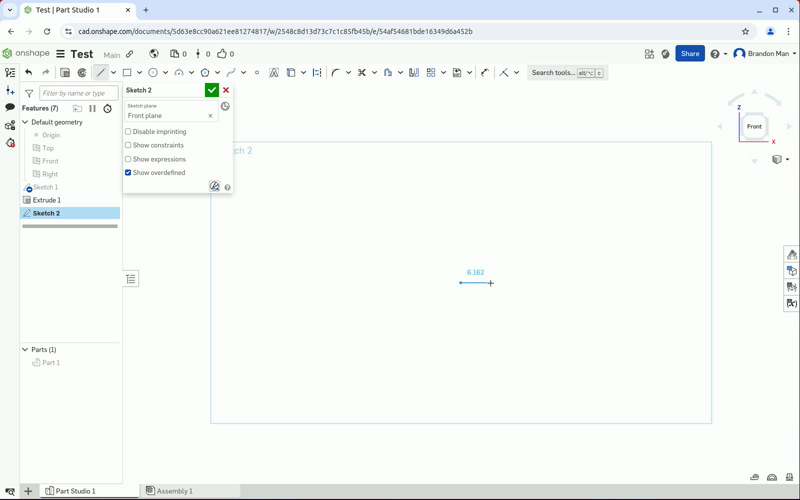
mouse_move(514, 282)
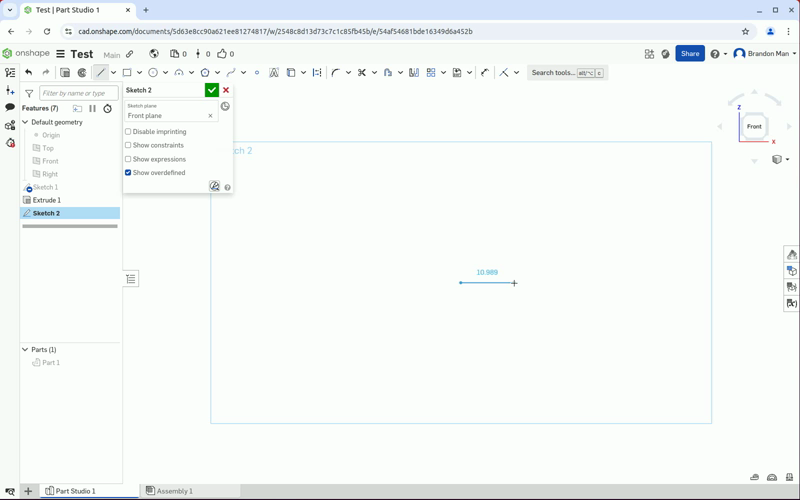
click(514, 282)
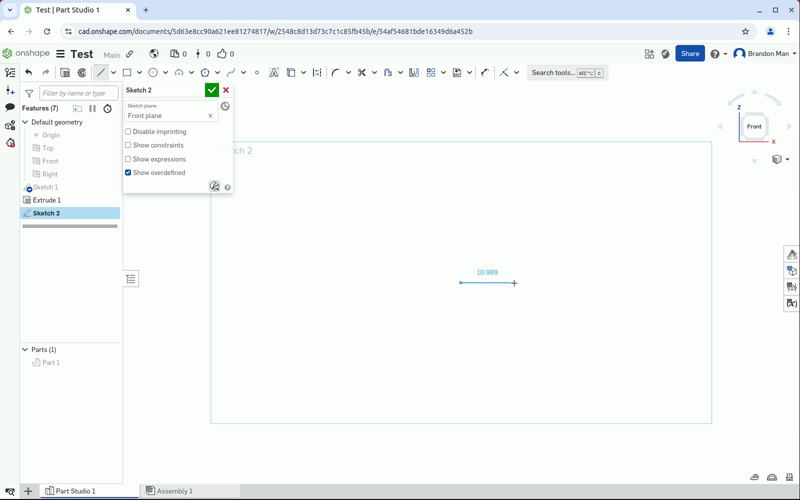
key_up(shift)
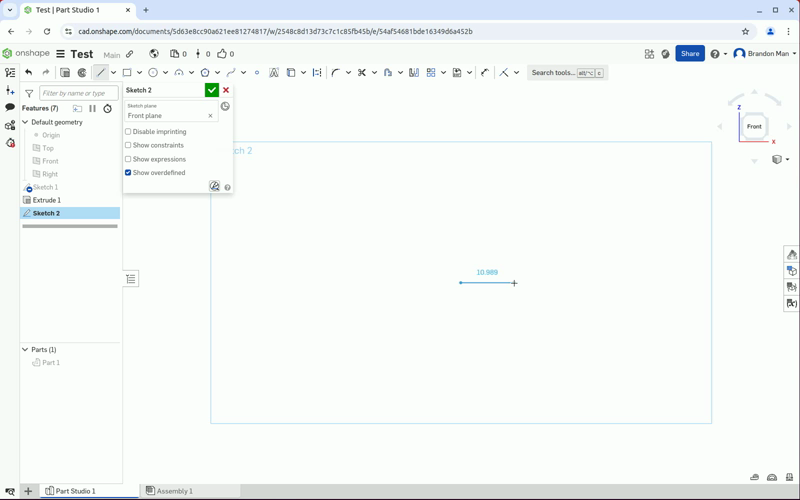
key_down(shift)
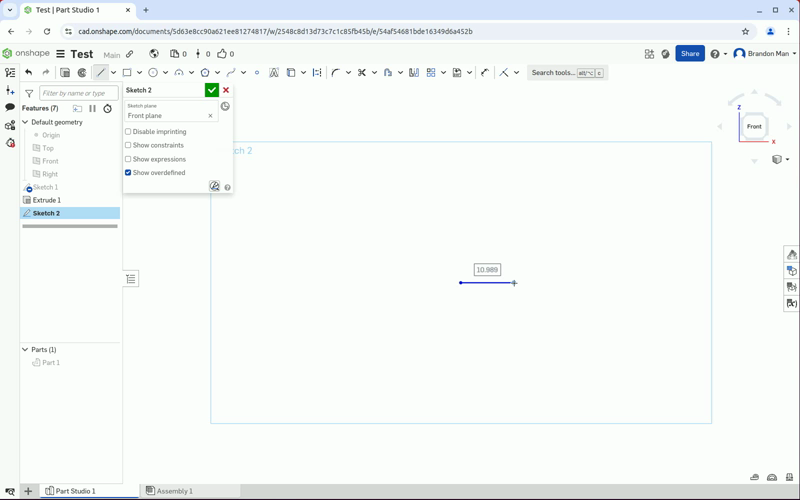
mouse_move(544, 282)
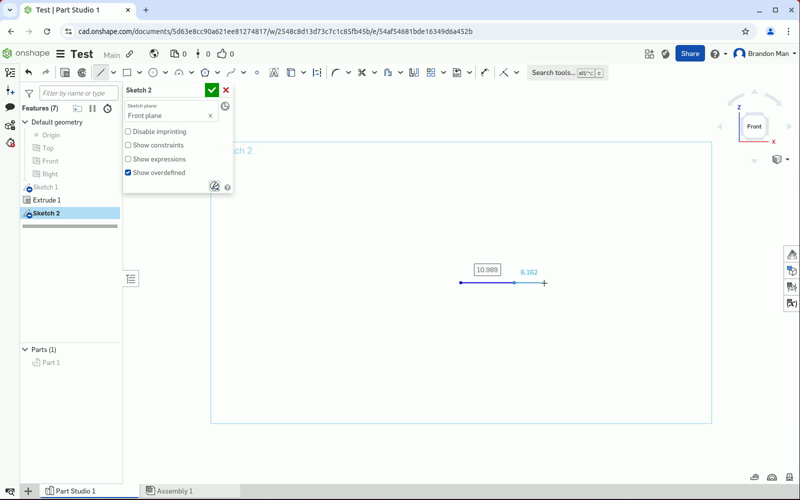
mouse_move(514, 229)
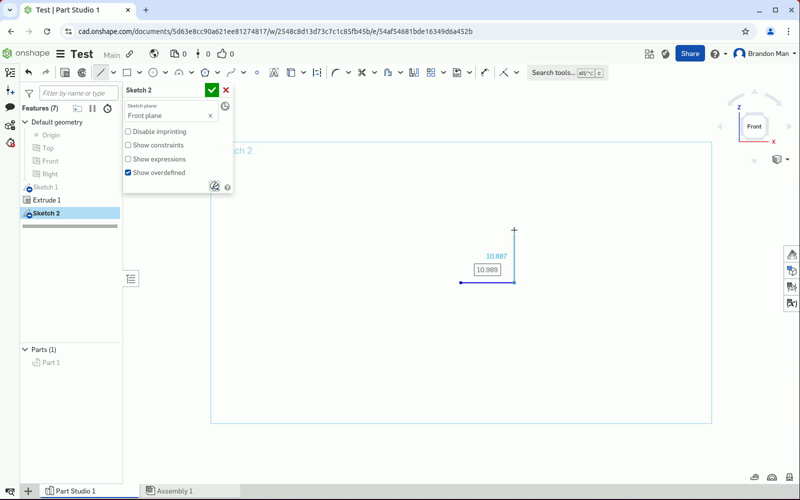
click(514, 229)
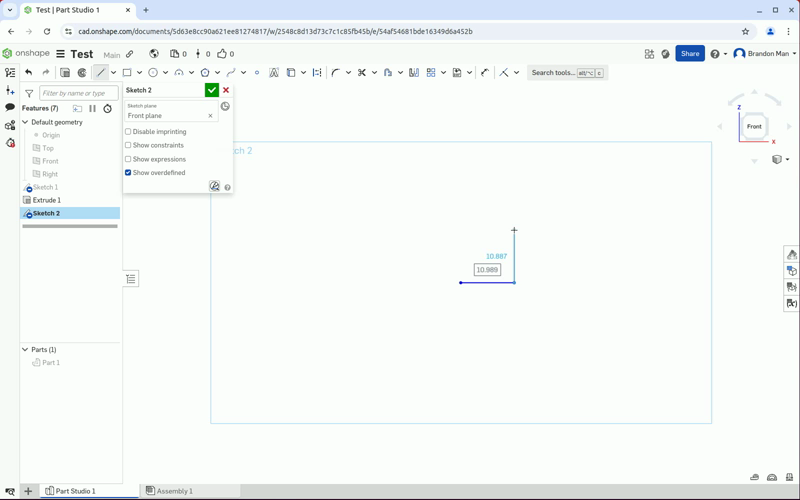
key_up(shift)
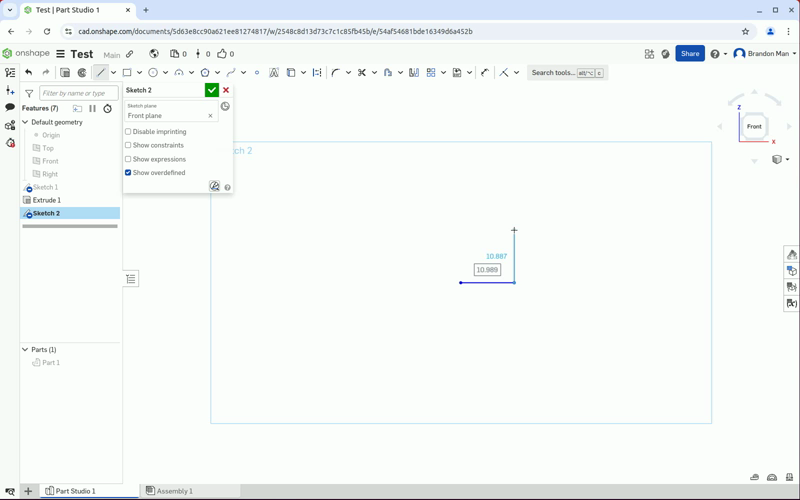
key_down(shift)
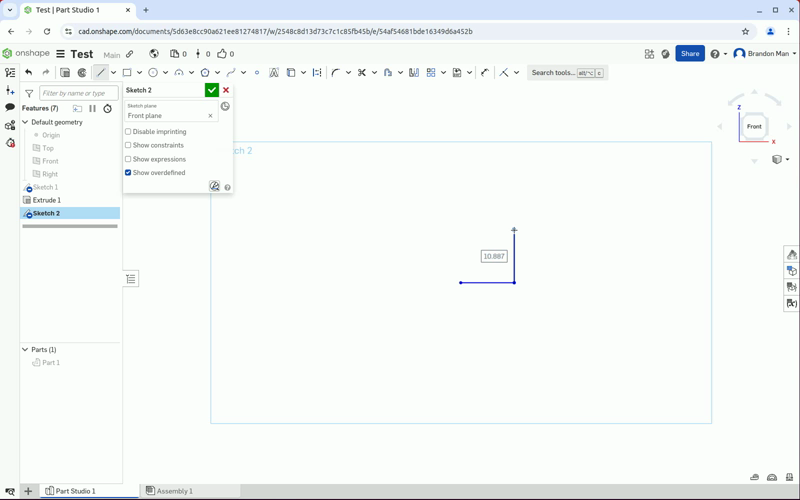
mouse_move(460, 282)
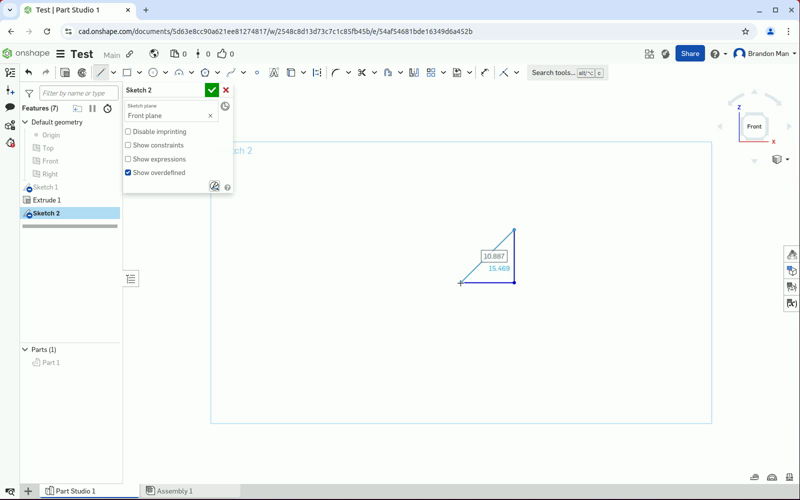
key_up(shift)
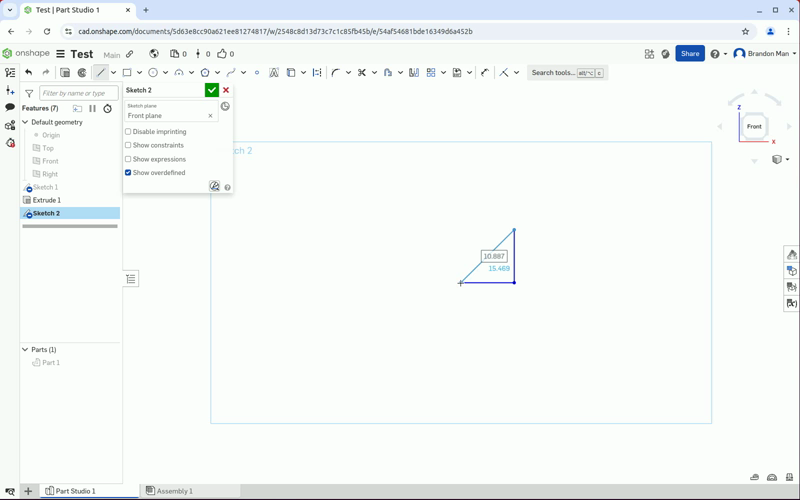
click(460, 282)
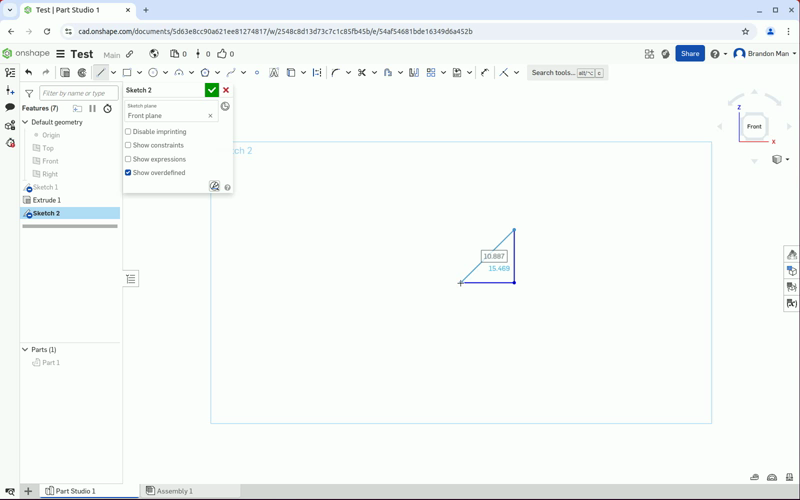
key(esc)
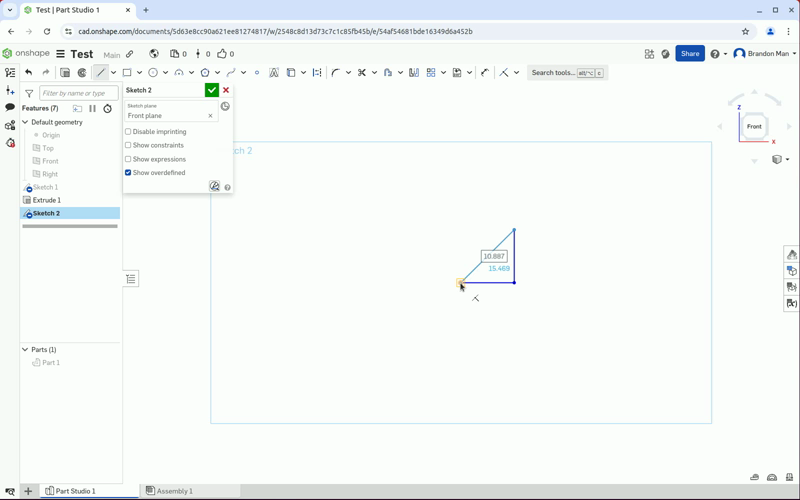
mouse_move(494, 279)
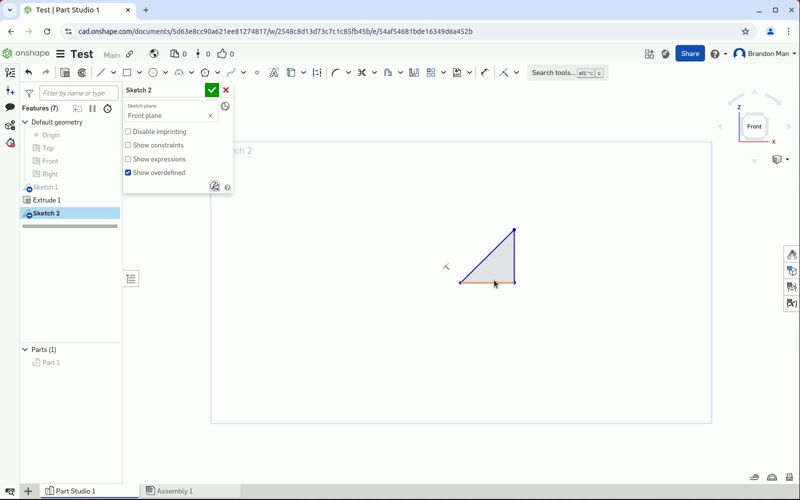
scroll(6)
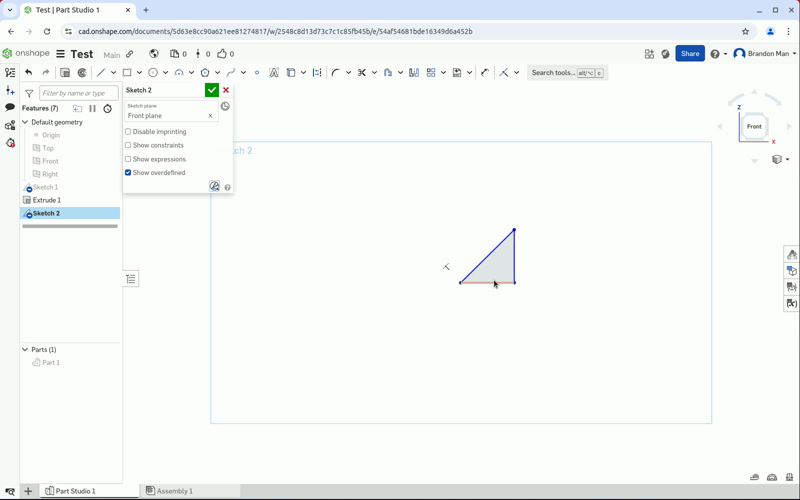
scroll(6)
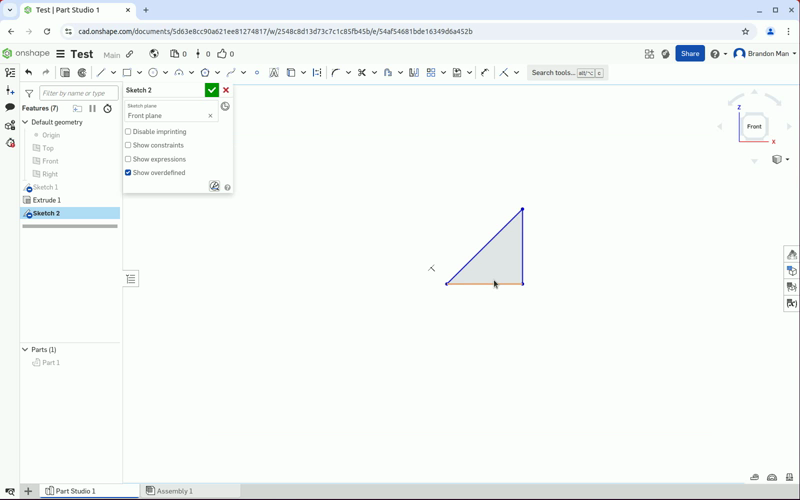
scroll(6)
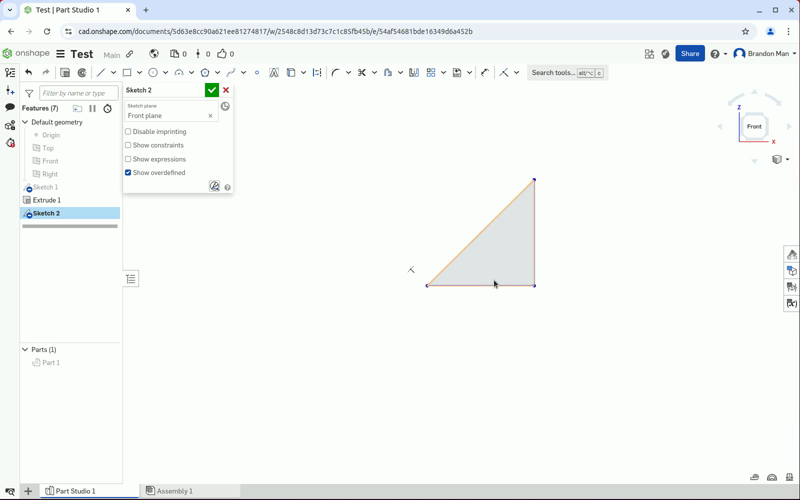
scroll(6)
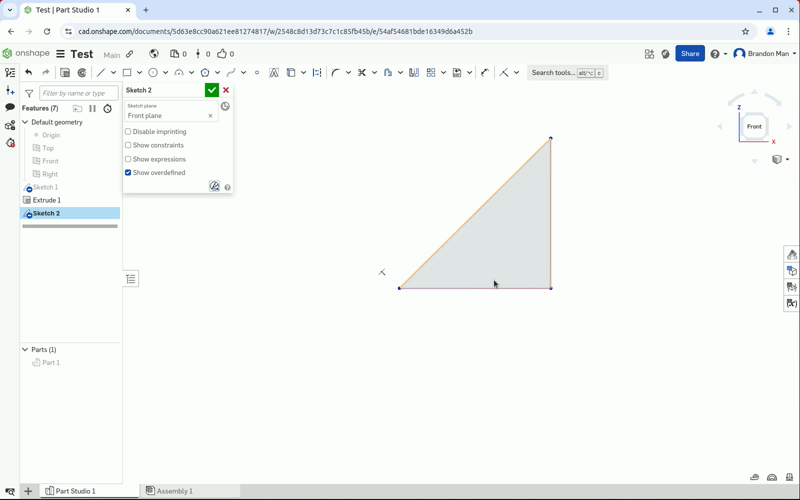
scroll(6)
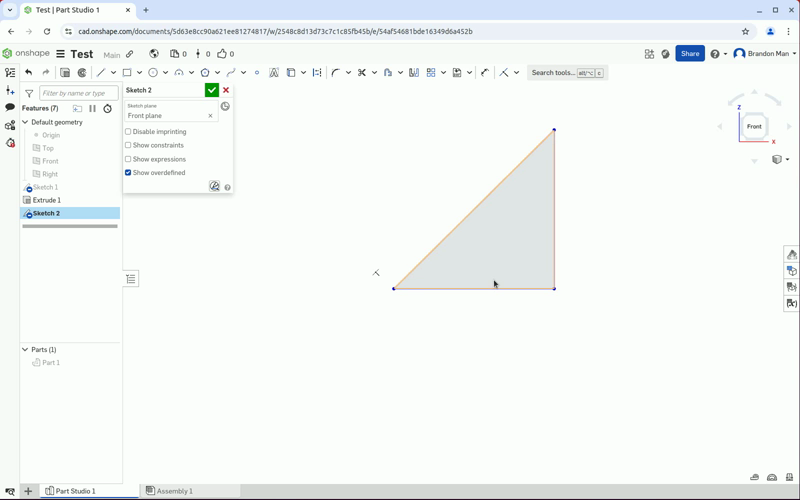
scroll(6)
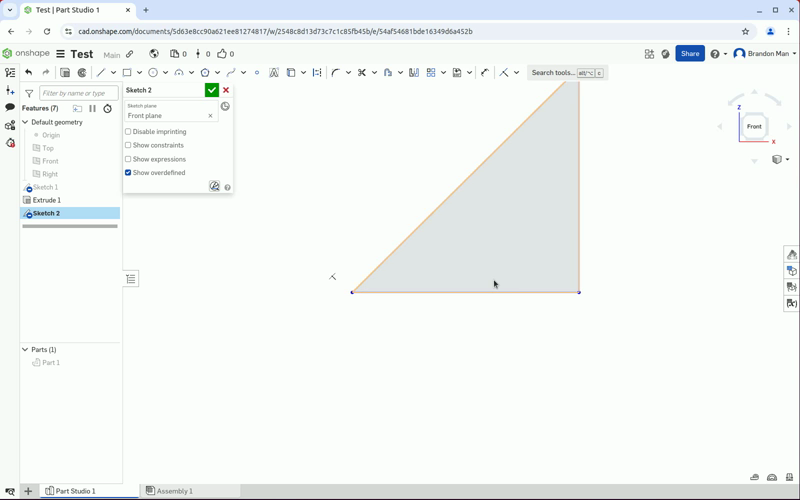
scroll(6)
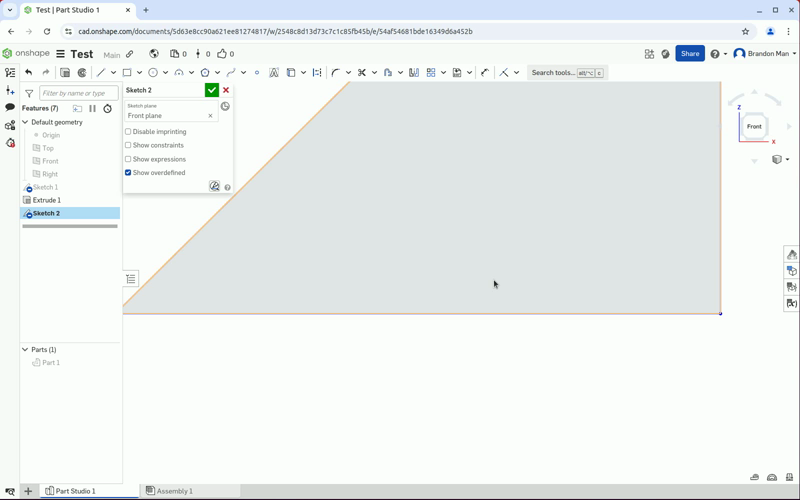
click(494, 279)
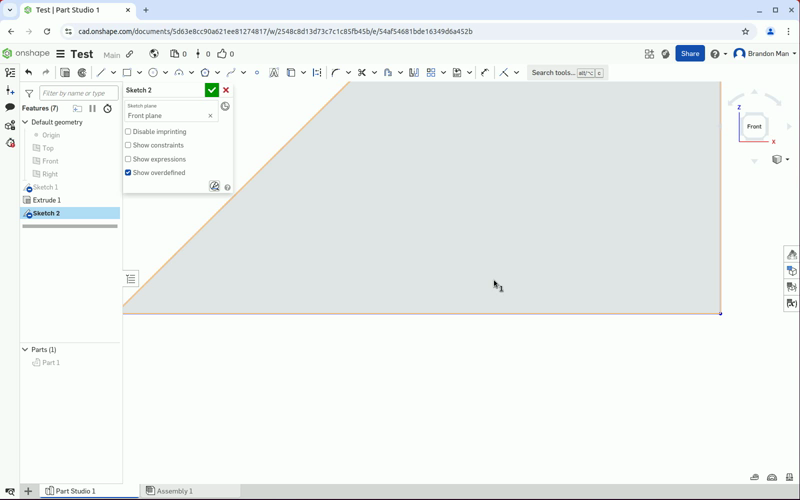
scroll(-6)
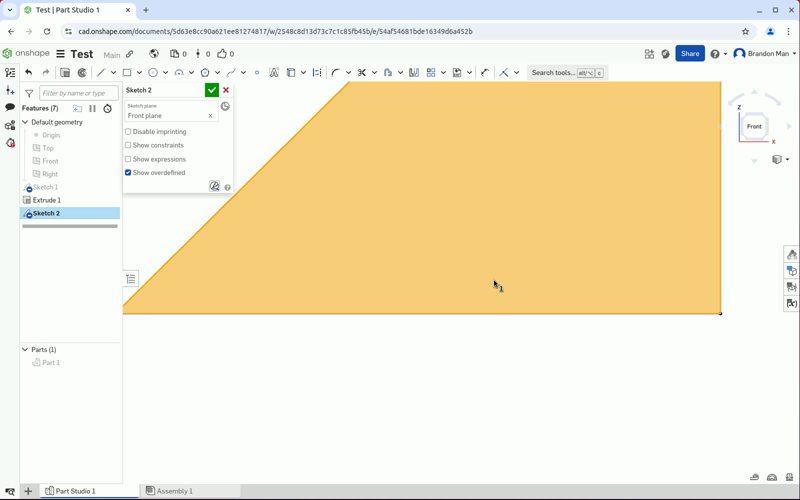
scroll(-6)
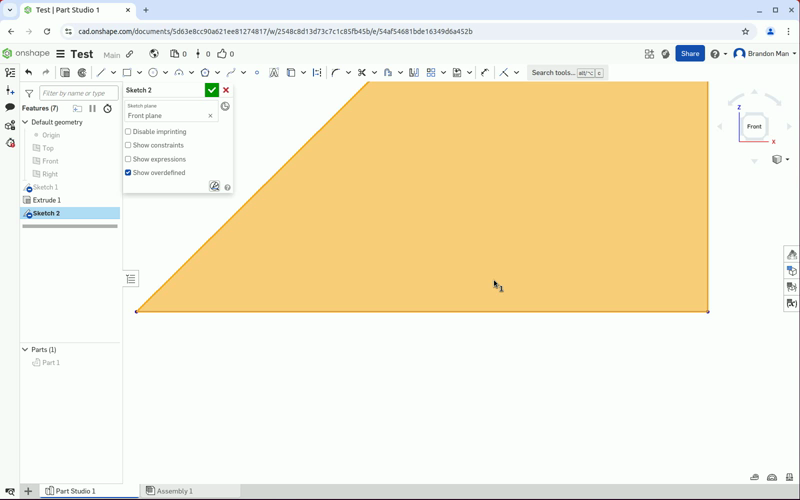
scroll(-6)
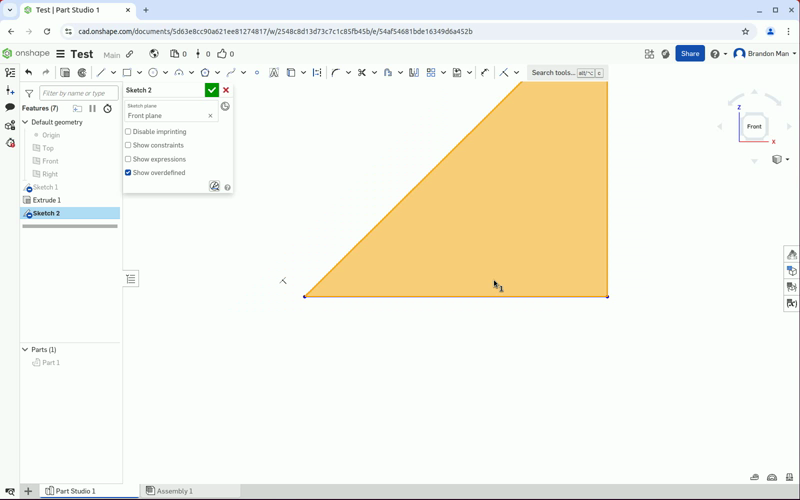
scroll(-6)
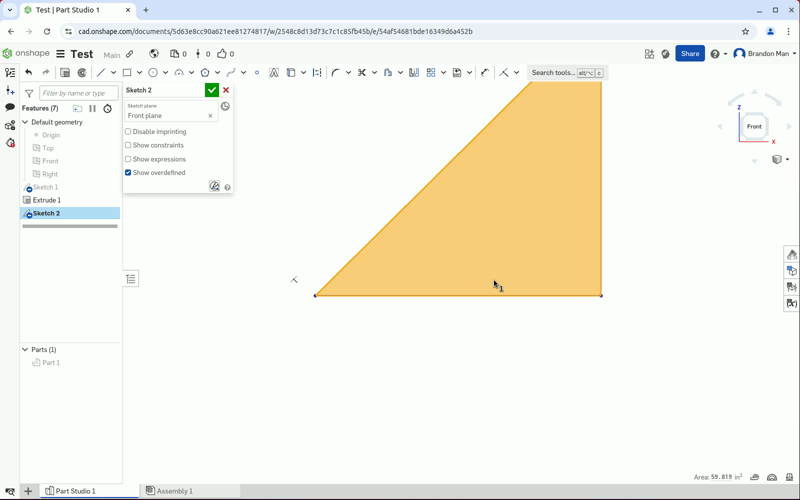
scroll(-6)
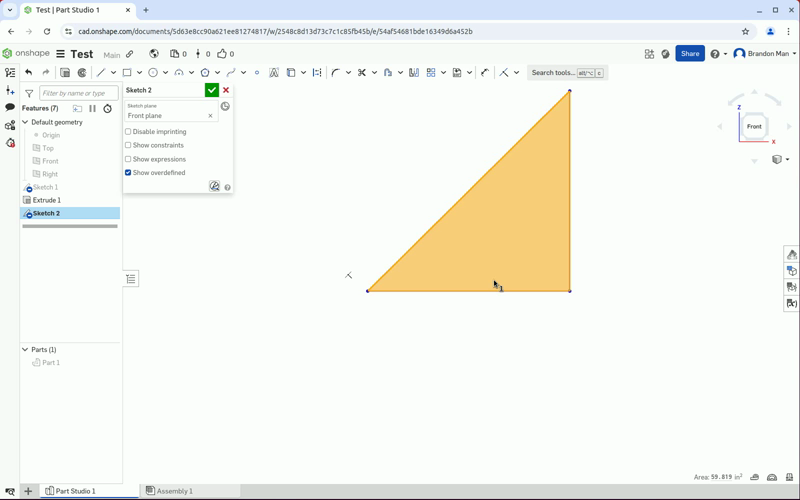
scroll(-6)
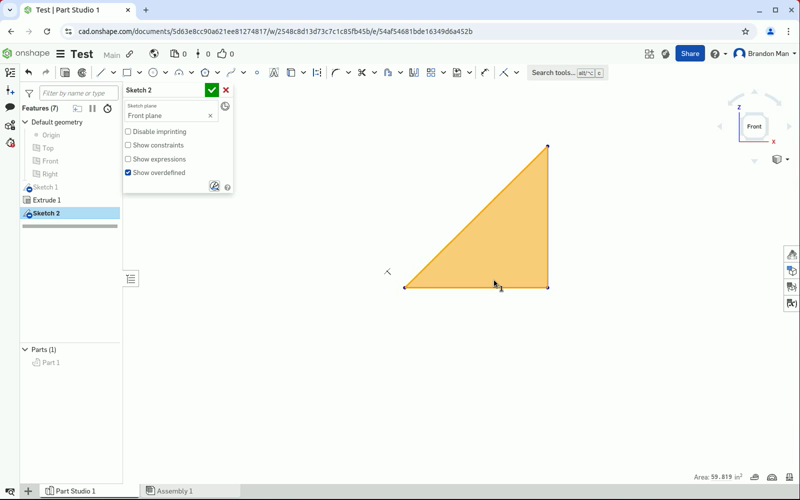
scroll(-6)
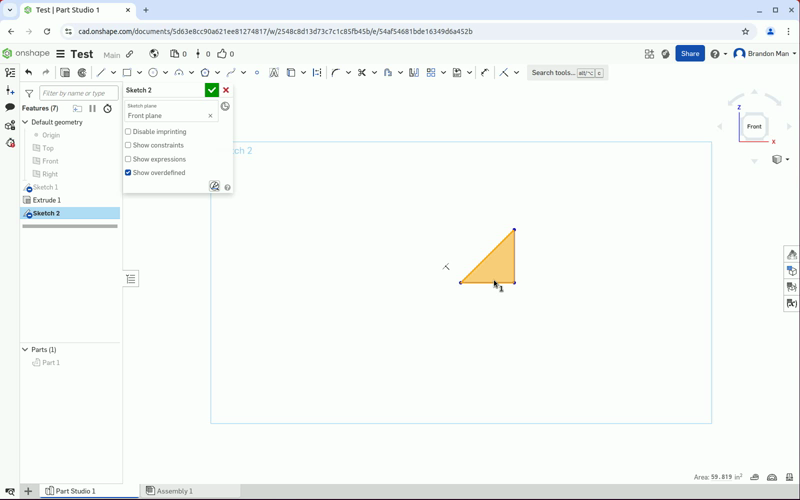
mouse_move(73, 352)
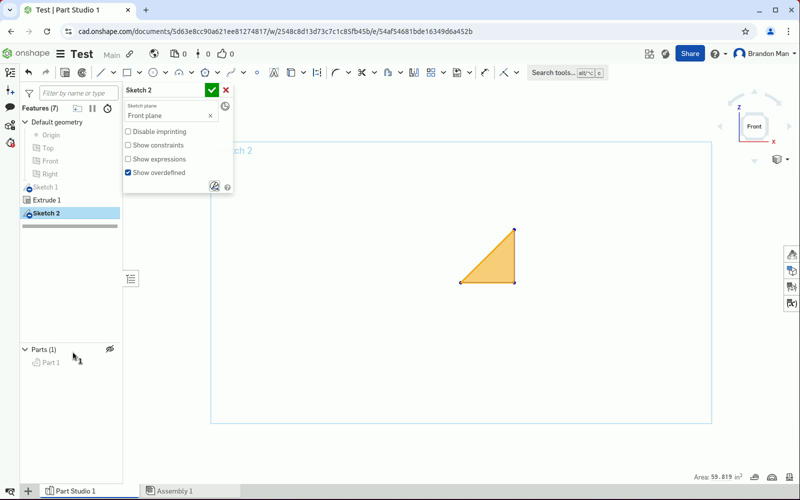
key(shift+y)
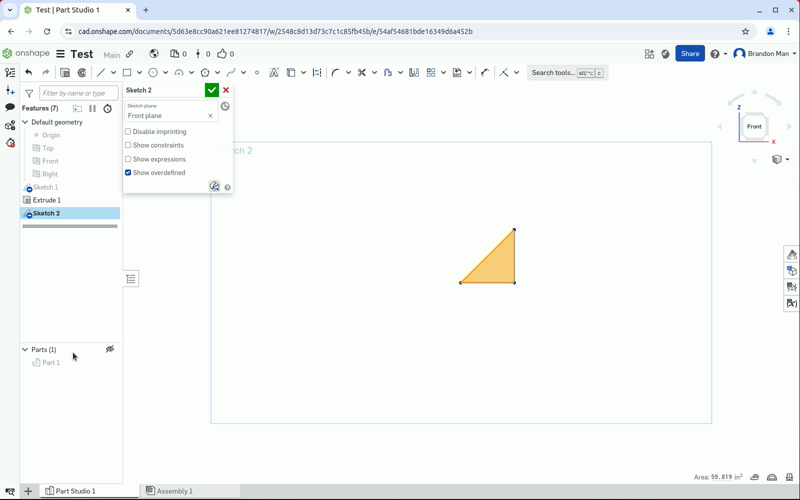
key(shift+e)
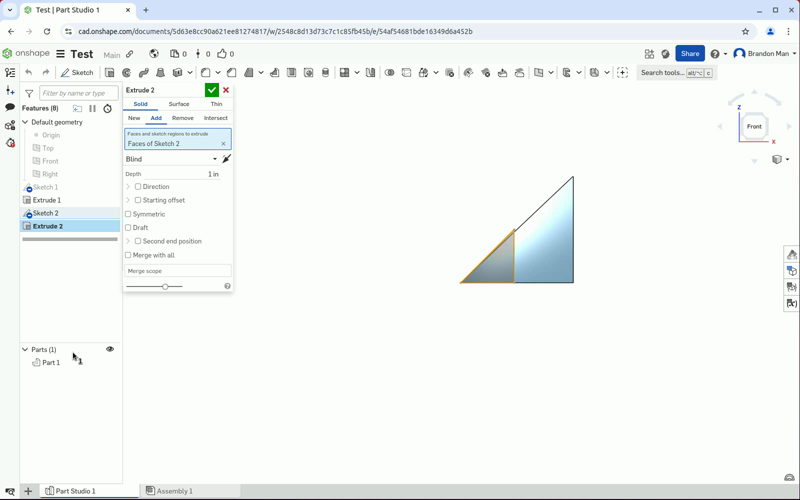
mouse_move(143, 106)
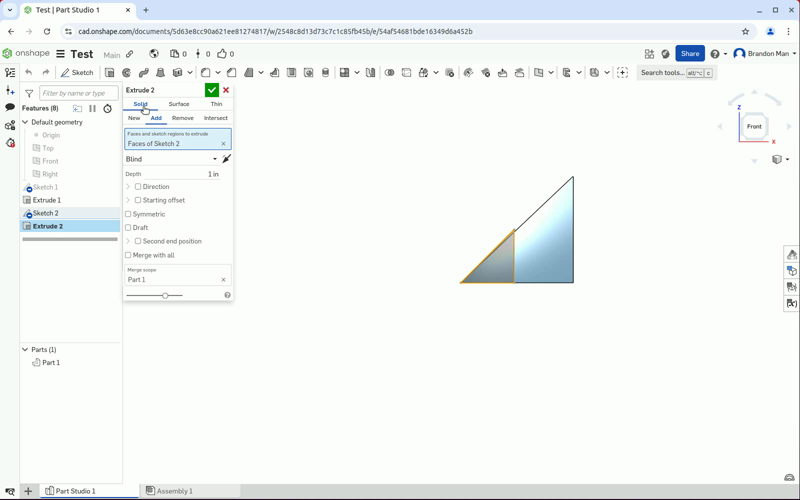
click(143, 106)
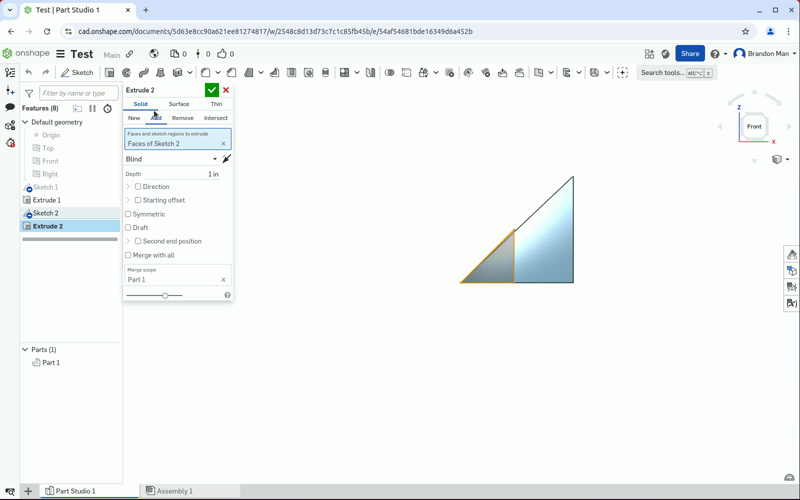
mouse_move(186, 120)
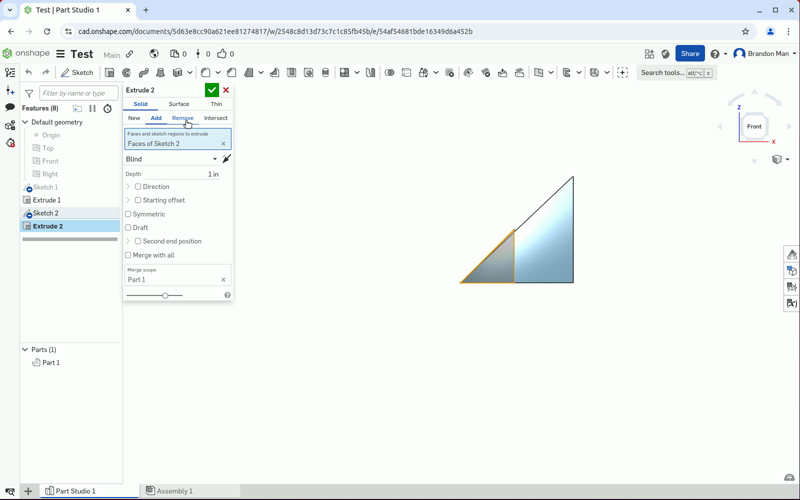
click(186, 120)
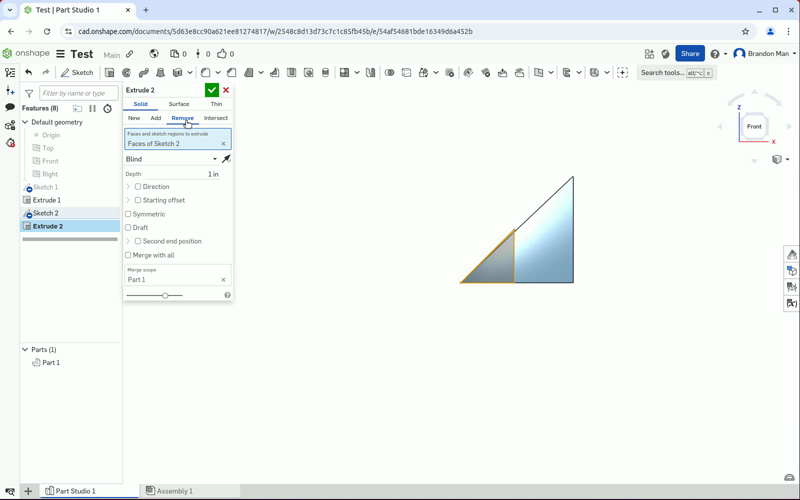
key(tab, 4)
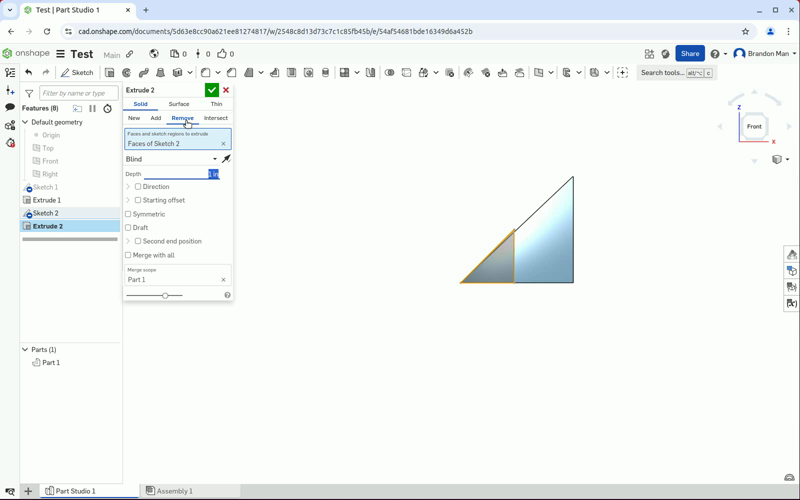
text(-21.664)
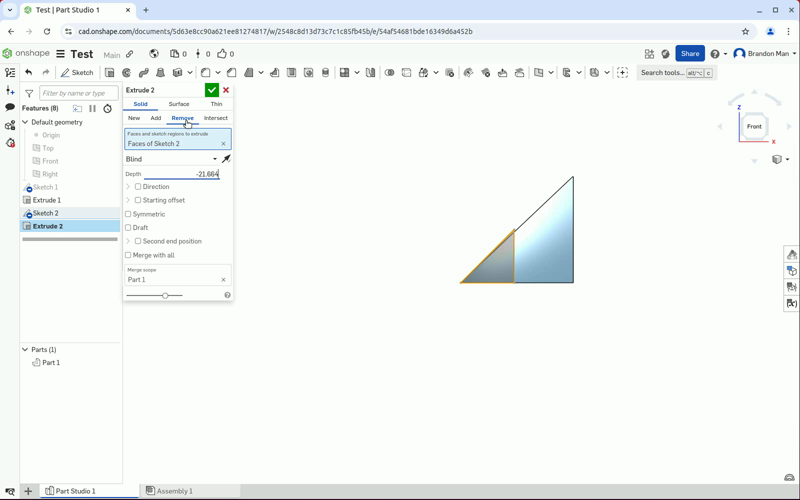
key(tab, 3)
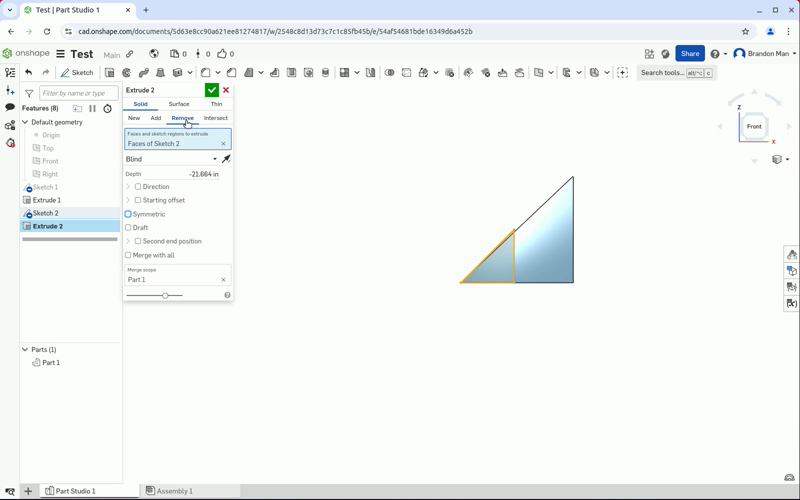
key(space)
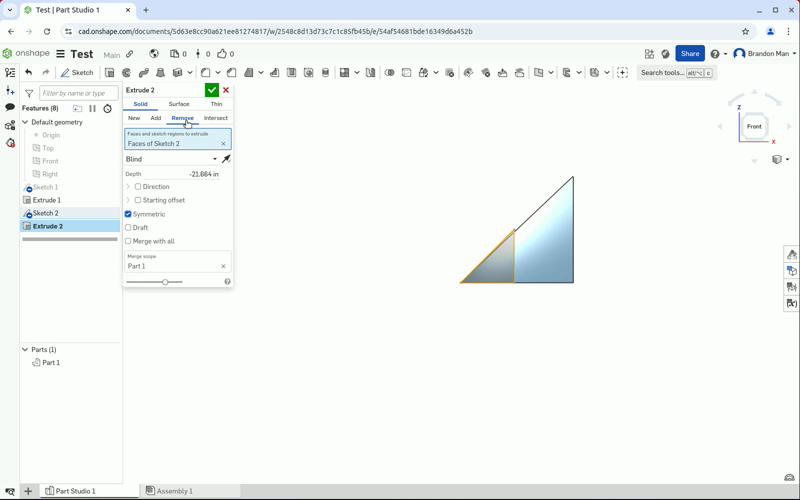
key(tab, 2)
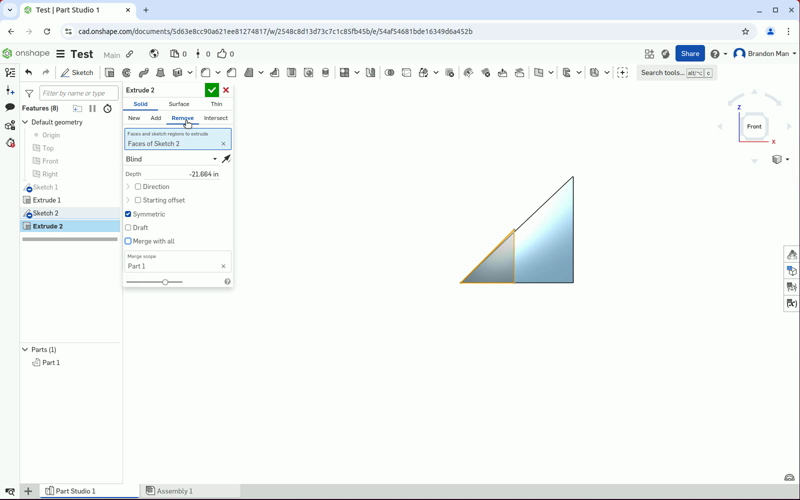
key(space)
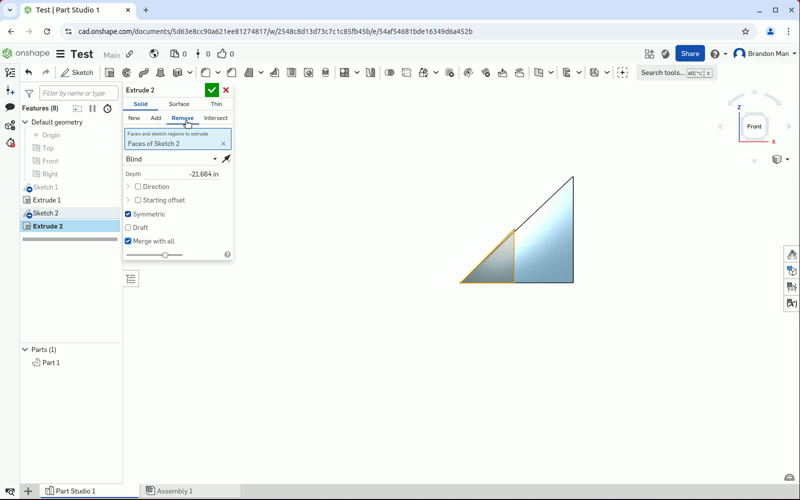
key(enter)
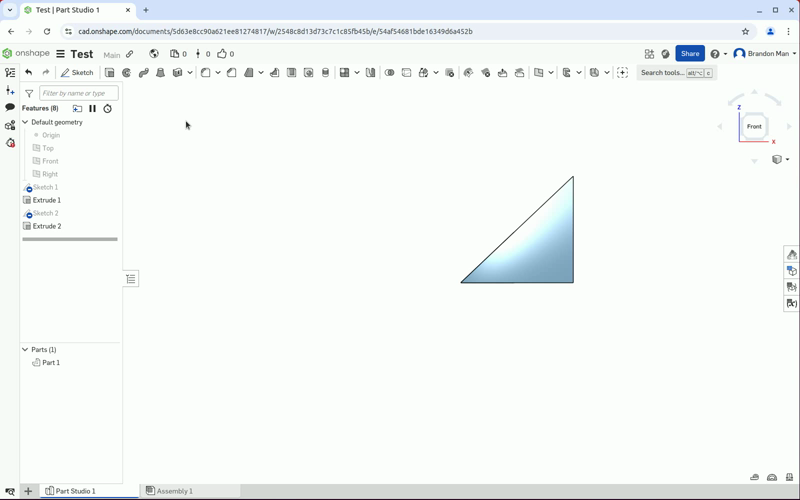
key(shift+h)
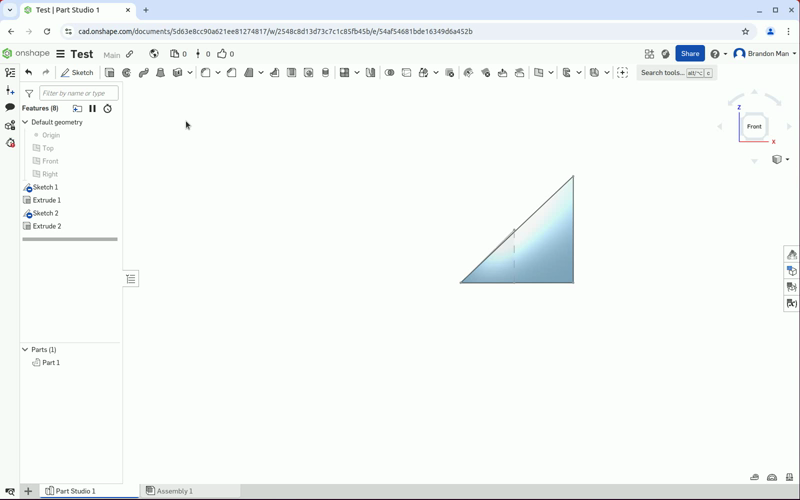
key(shift+h)
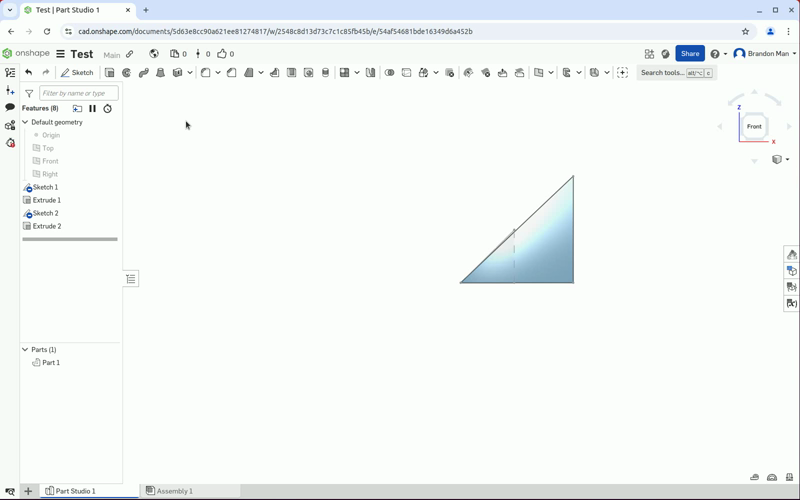
key(shift+7)
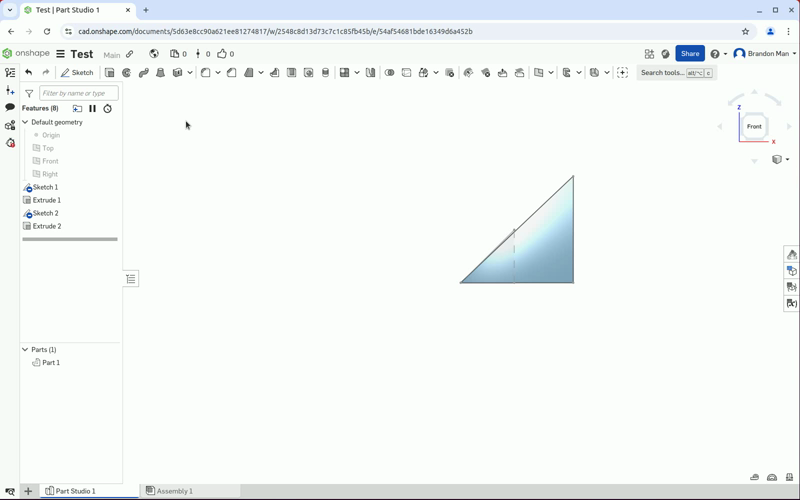
key(left, 2)
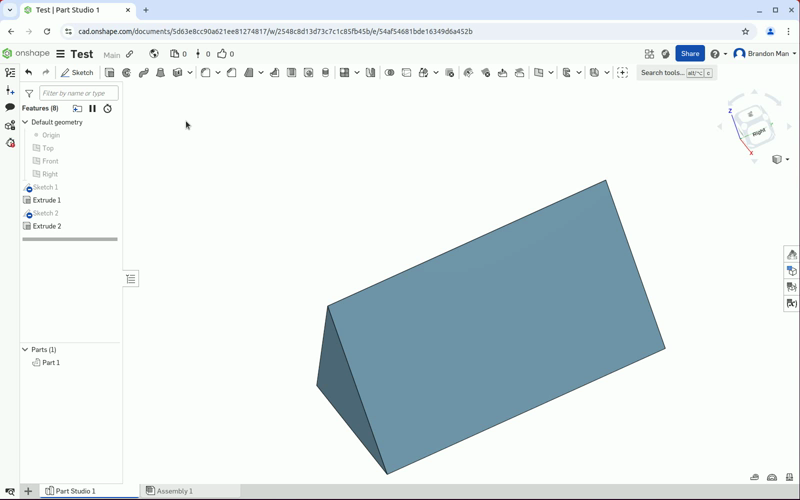
key(down, 2)
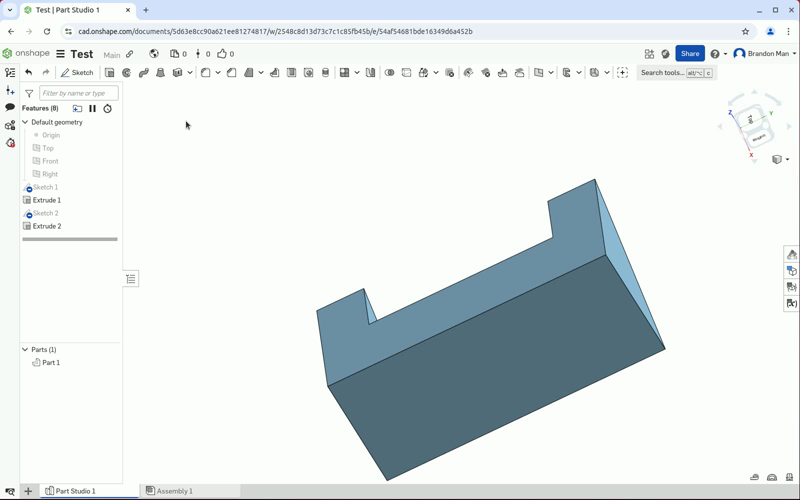
key(up, 2)
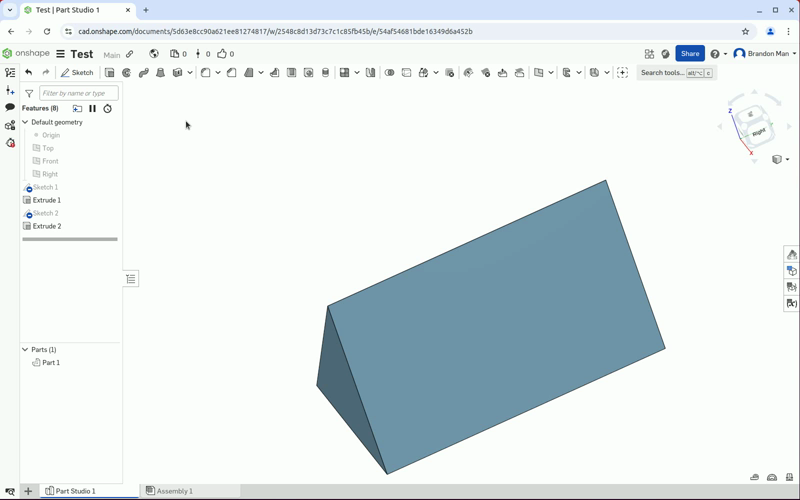
key(right, 2)
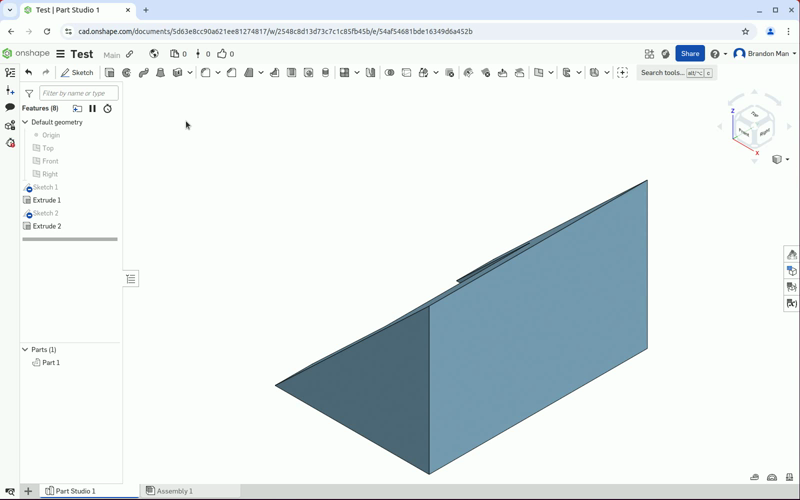
mouse_move(73, 189)
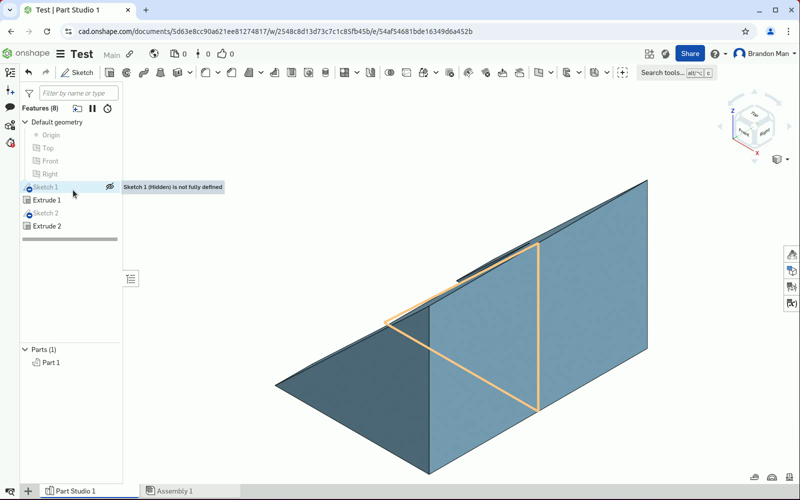
click(73, 189)